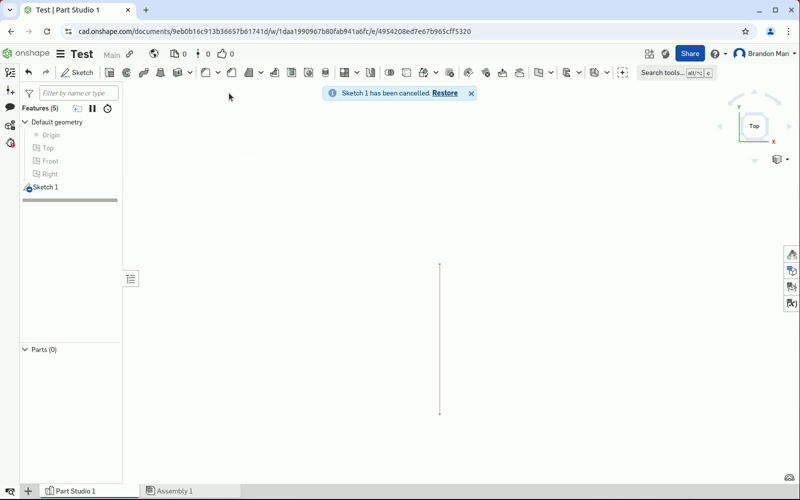
key(shift+h)
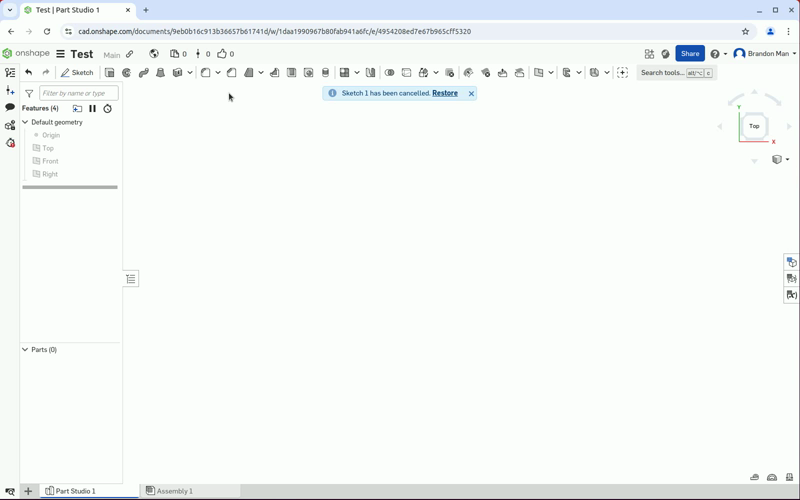
mouse_move(73, 352)
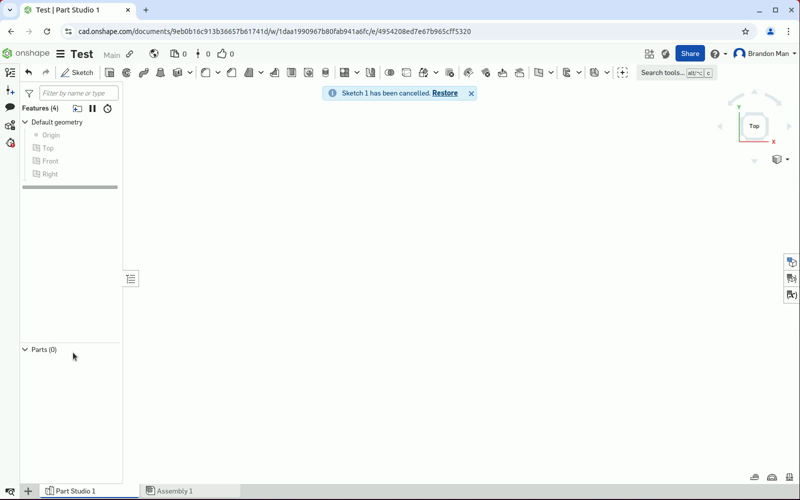
key(y)
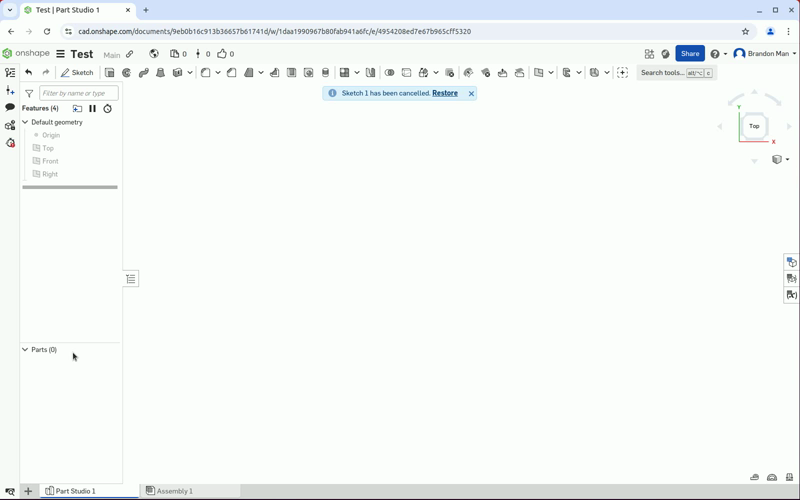
key(shift+p)
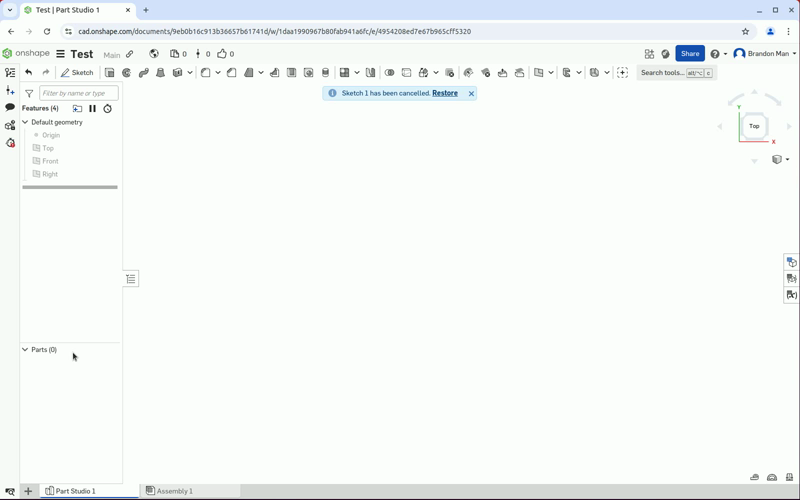
key(space)
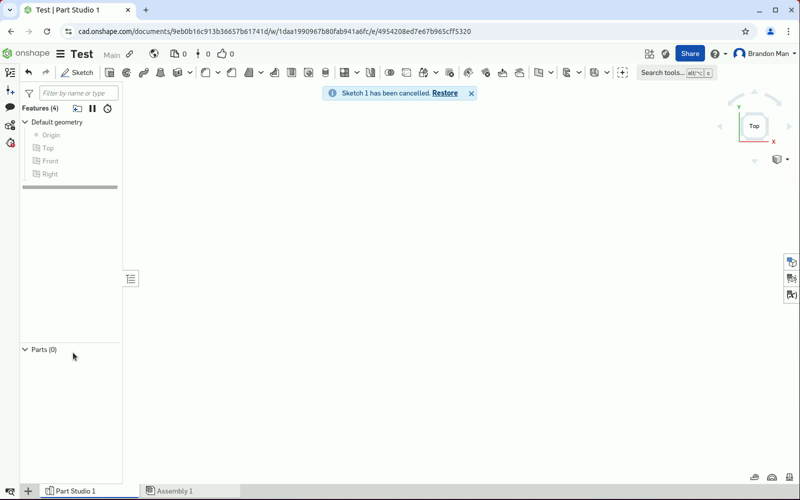
key_down(shift)
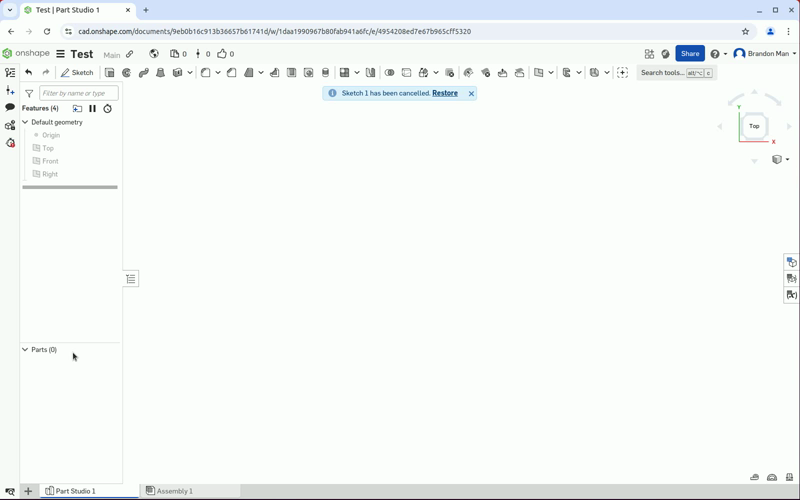
key(up)
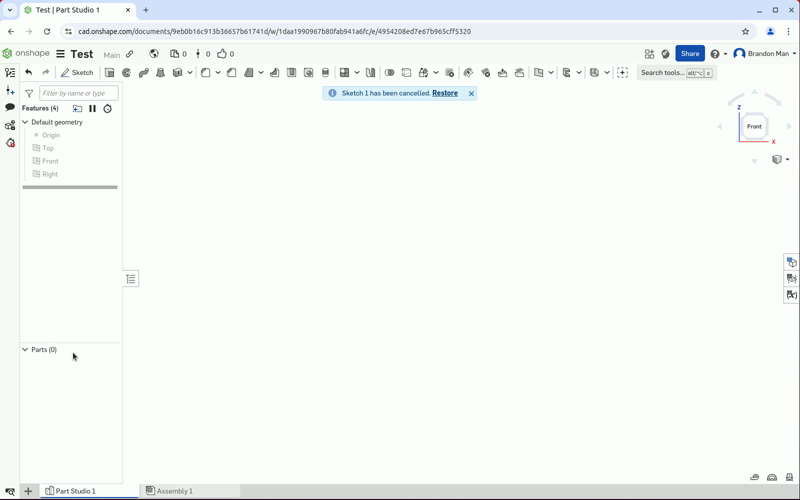
key_up(shift)
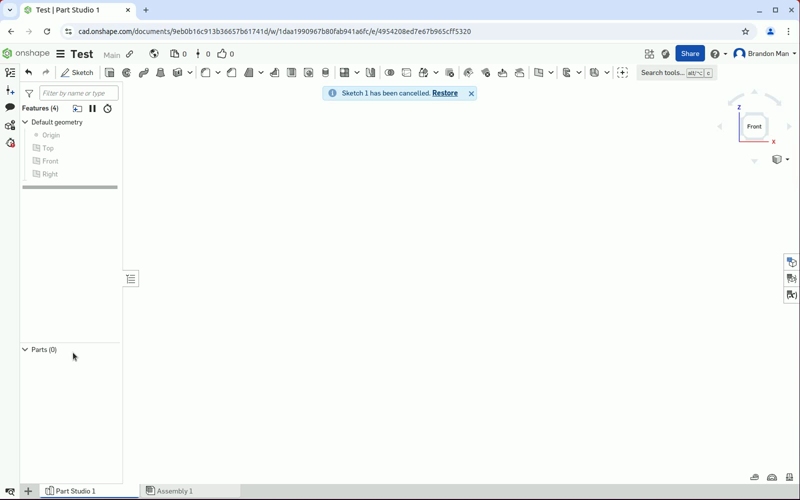
mouse_move(73, 352)
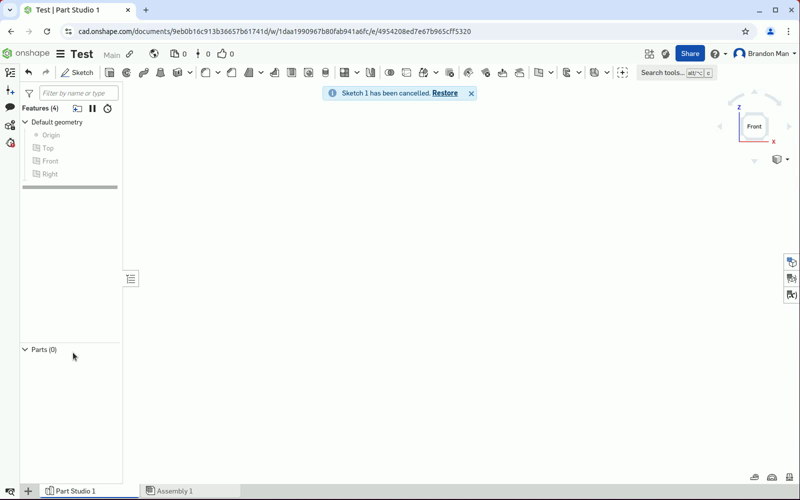
key(shift+y)
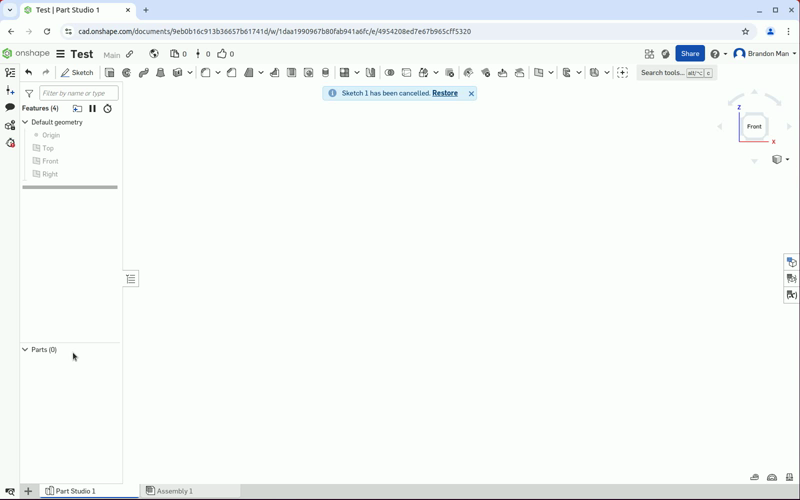
key(shift+s)
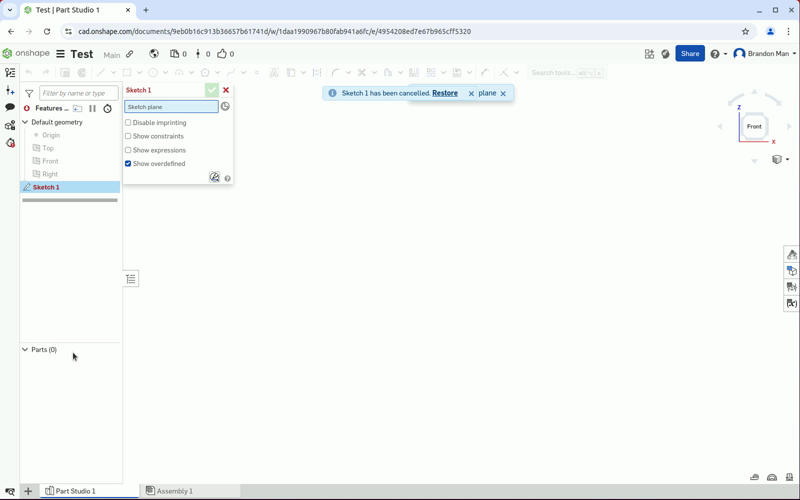
mouse_move(73, 163)
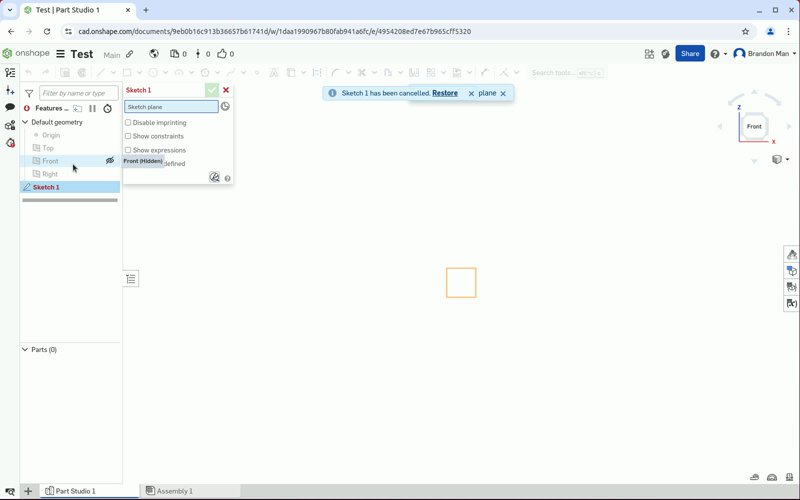
click(73, 163)
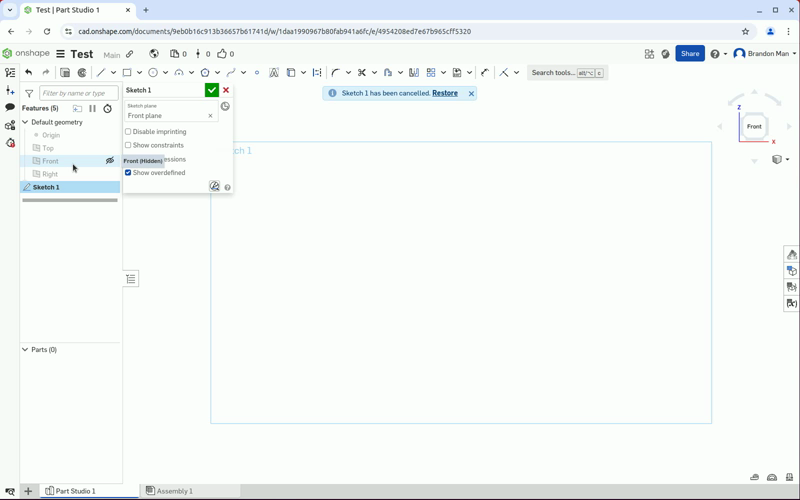
mouse_move(73, 352)
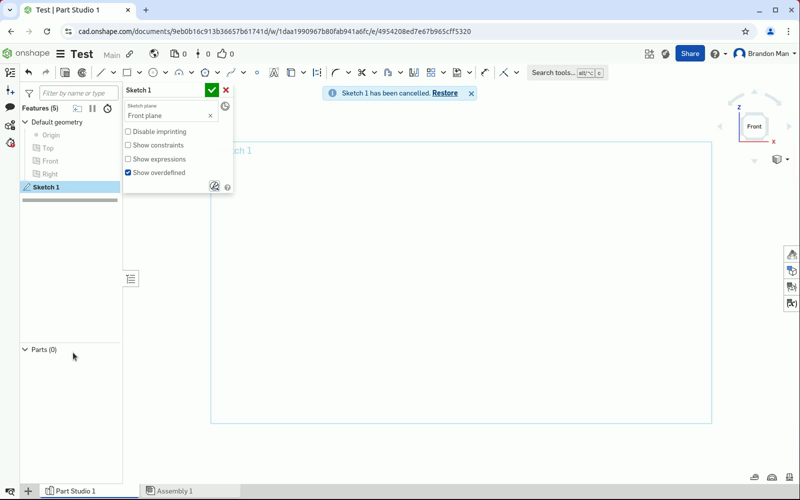
key(y)
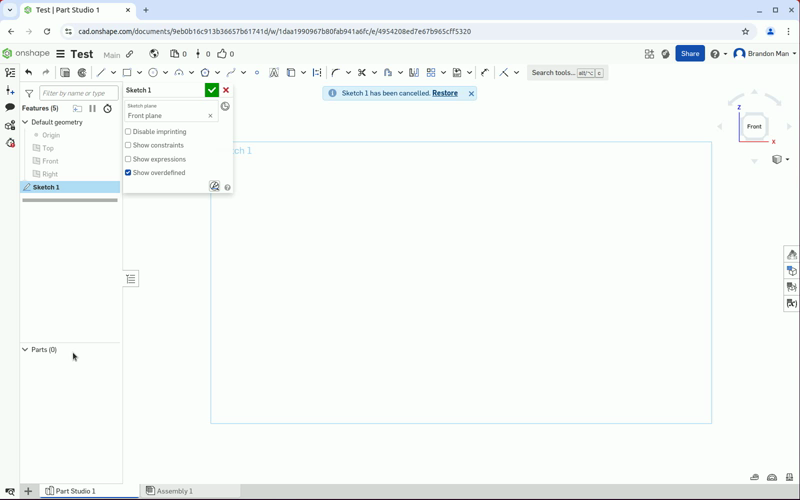
key(l)
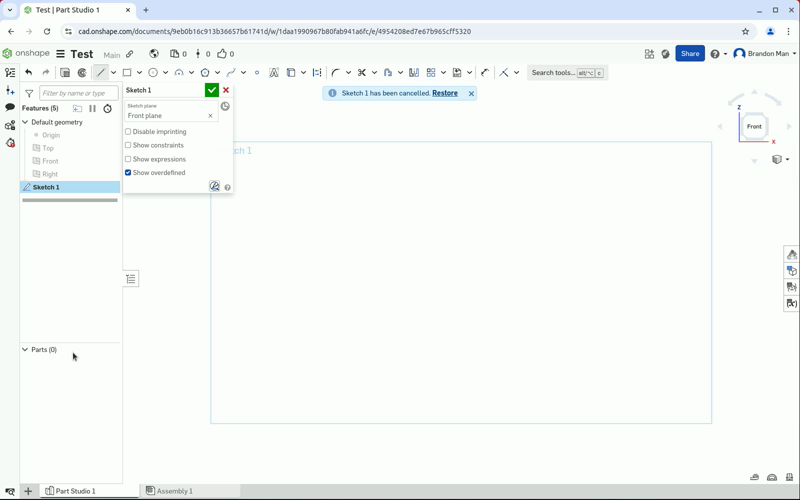
key_down(shift)
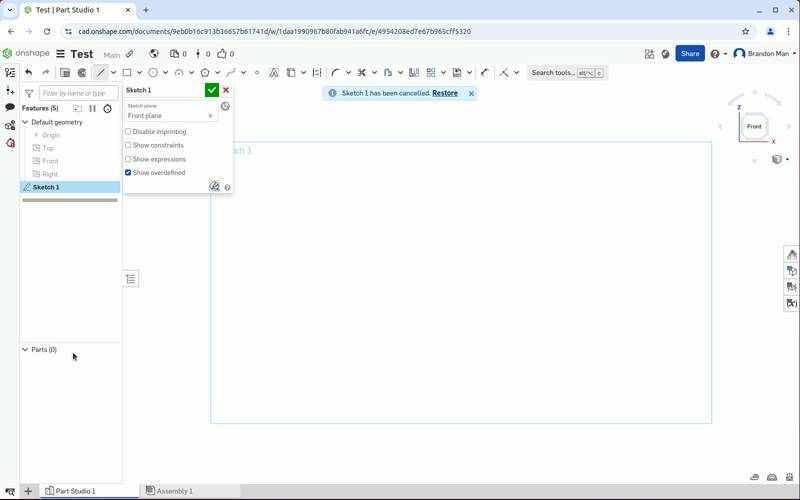
mouse_move(348, 340)
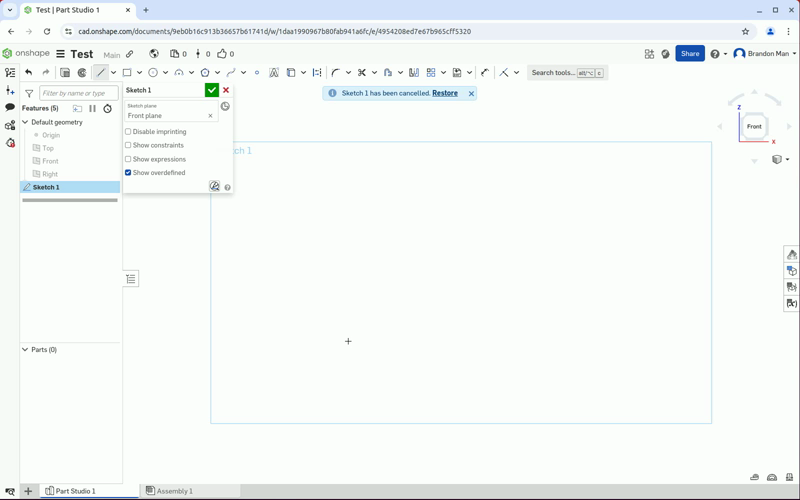
click(348, 340)
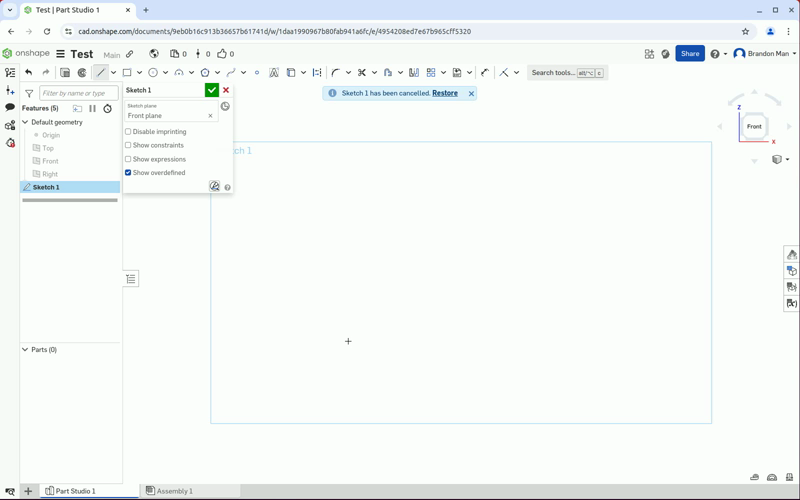
key_up(shift)
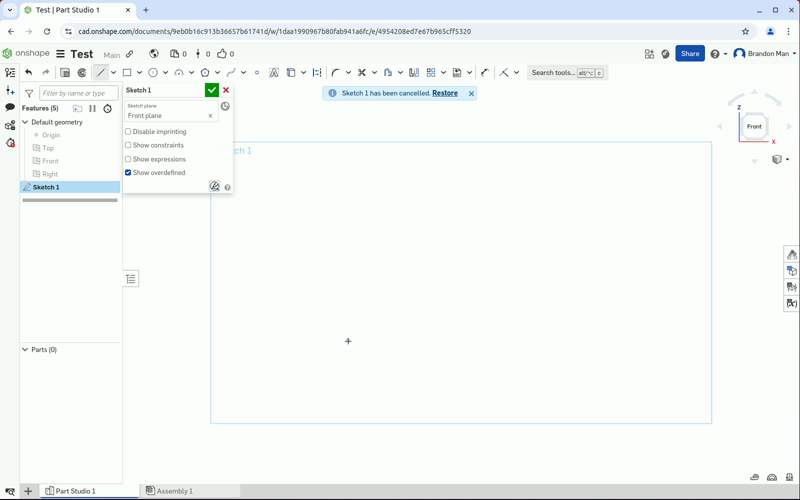
key_down(shift)
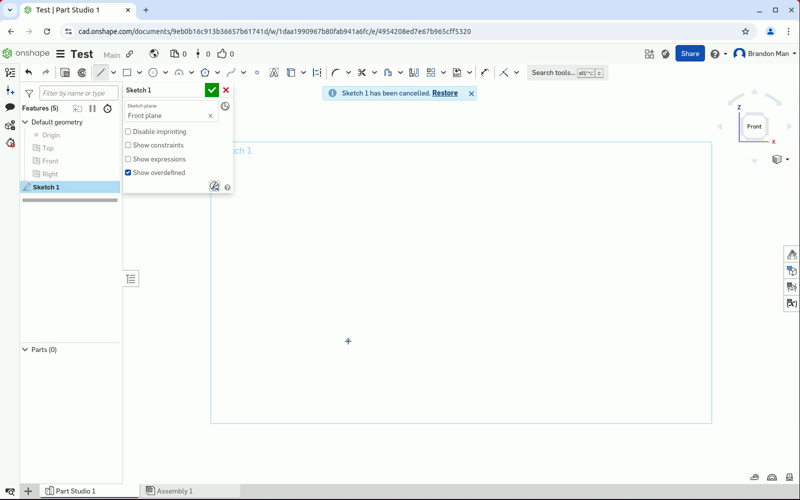
mouse_move(572, 340)
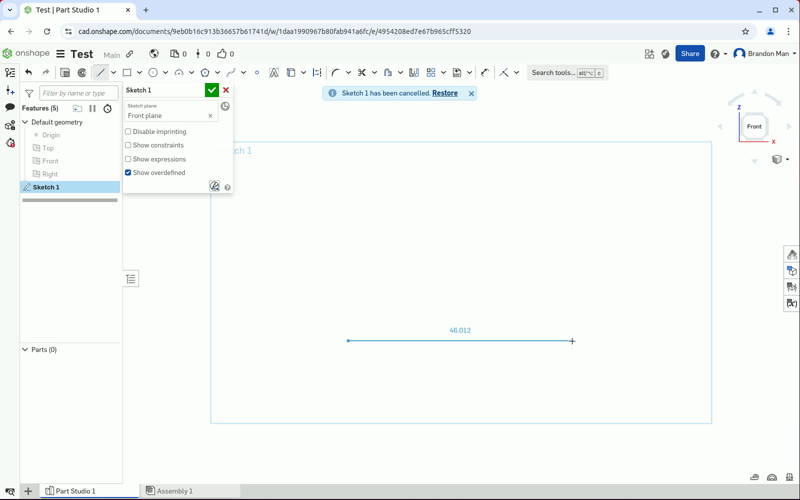
click(572, 340)
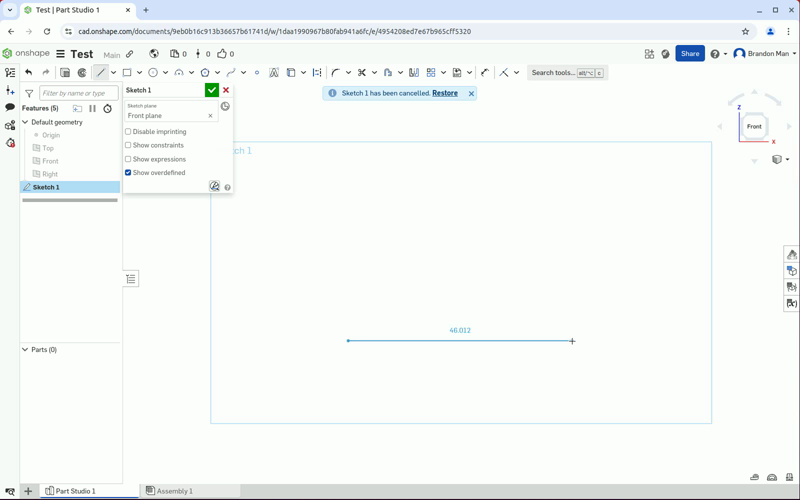
key_up(shift)
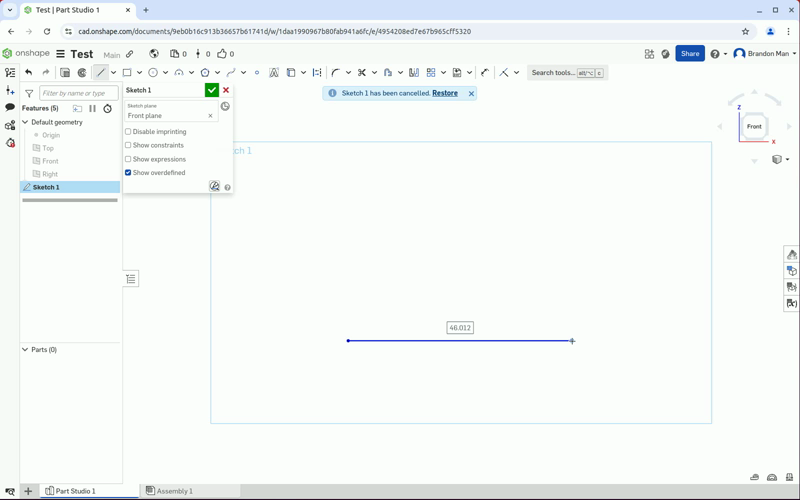
key_down(shift)
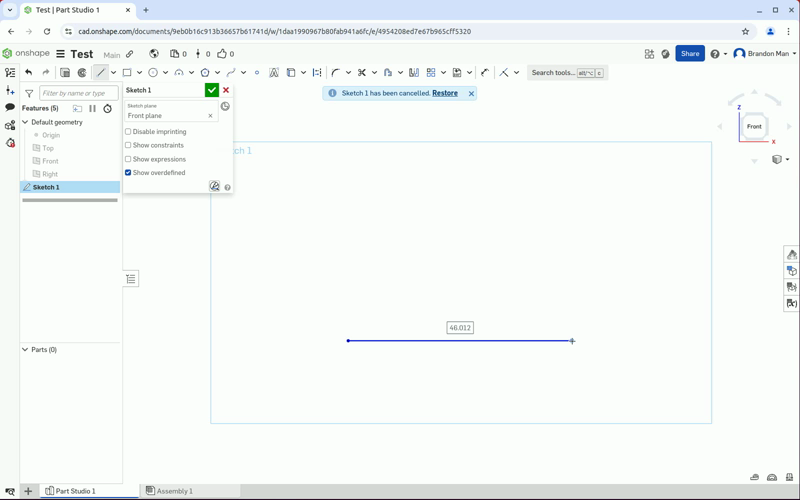
mouse_move(572, 225)
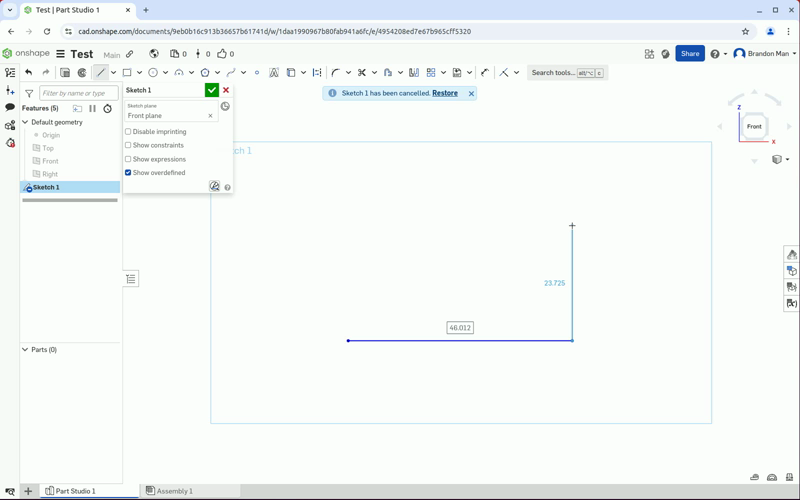
click(572, 225)
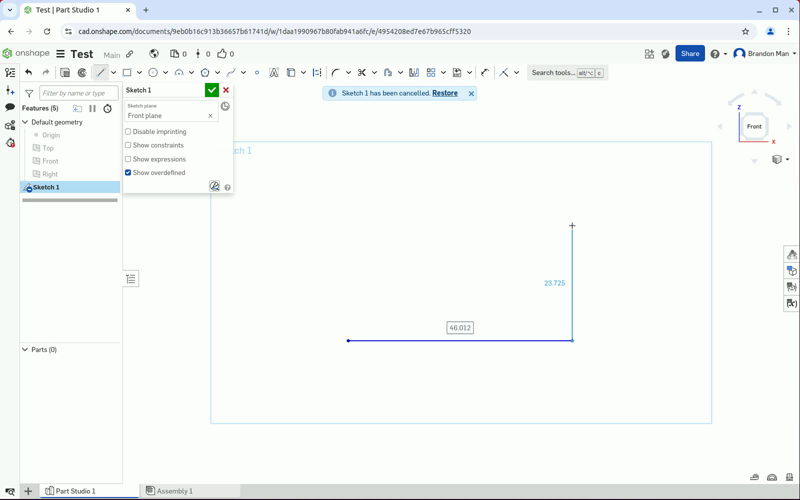
key_up(shift)
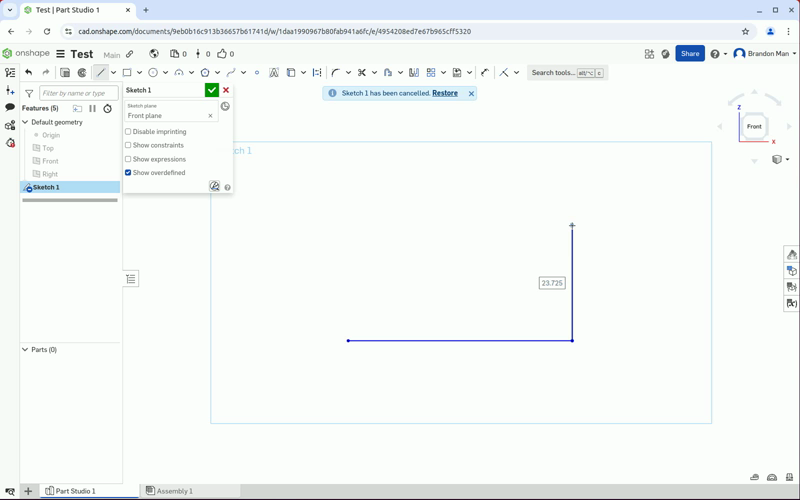
key_down(shift)
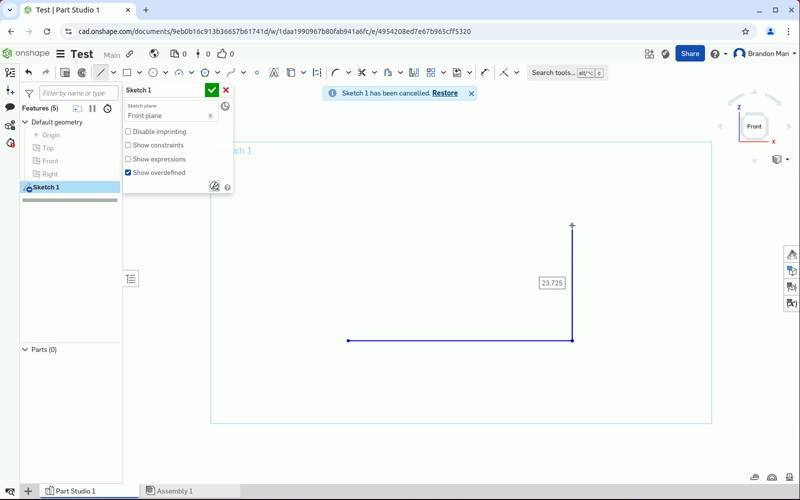
mouse_move(348, 225)
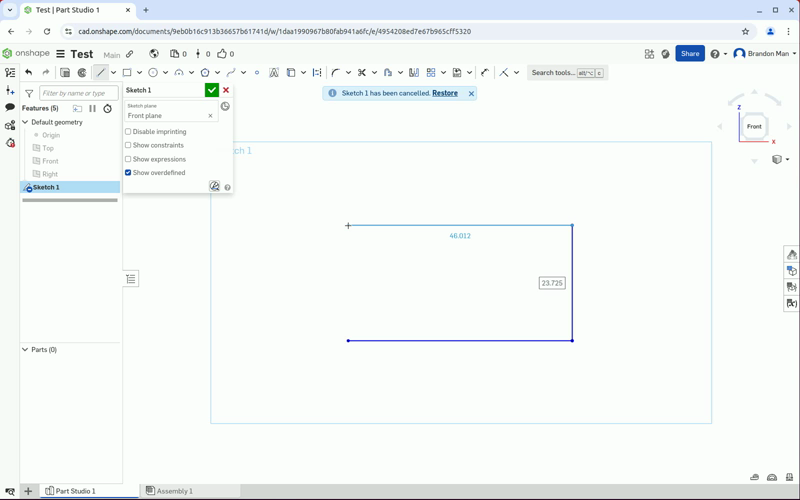
click(348, 225)
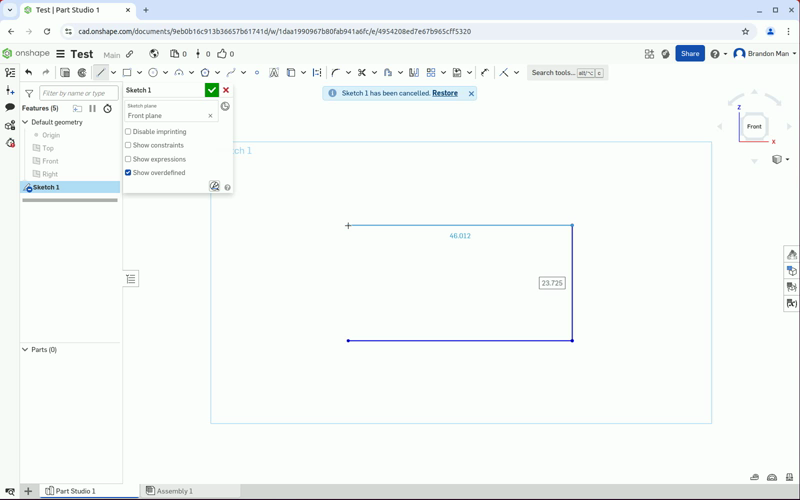
key_up(shift)
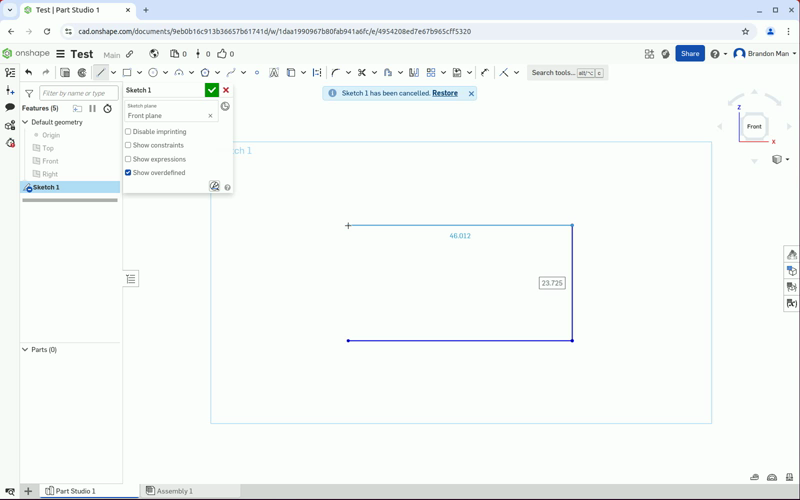
key_down(shift)
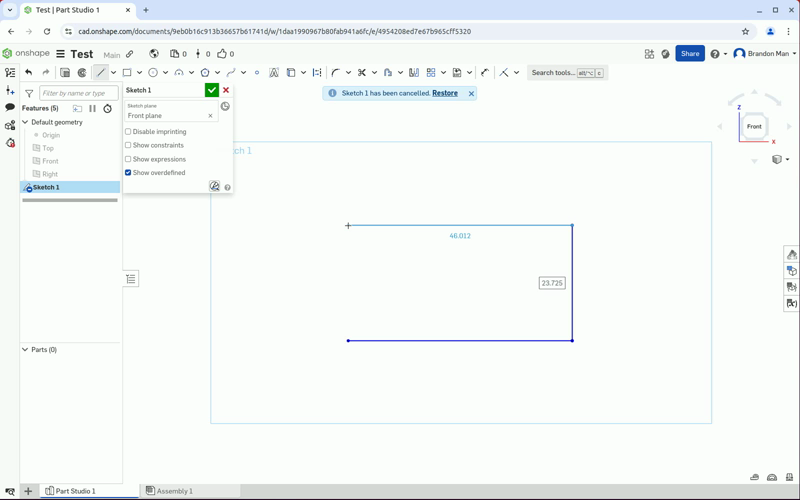
mouse_move(348, 340)
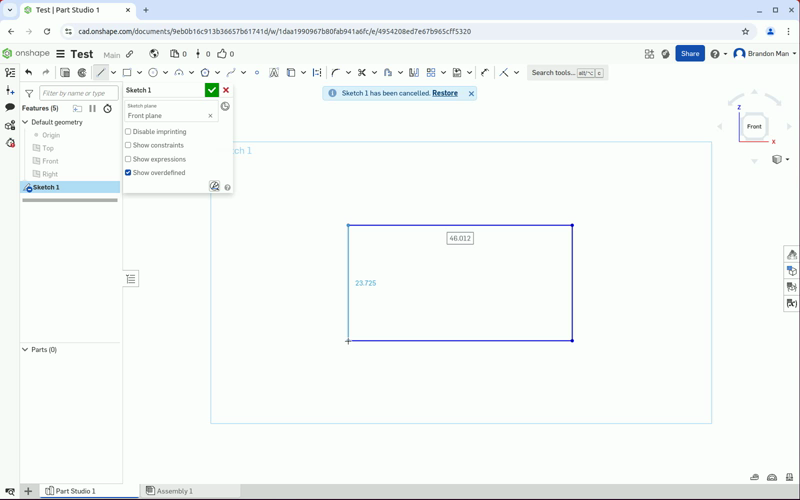
key_up(shift)
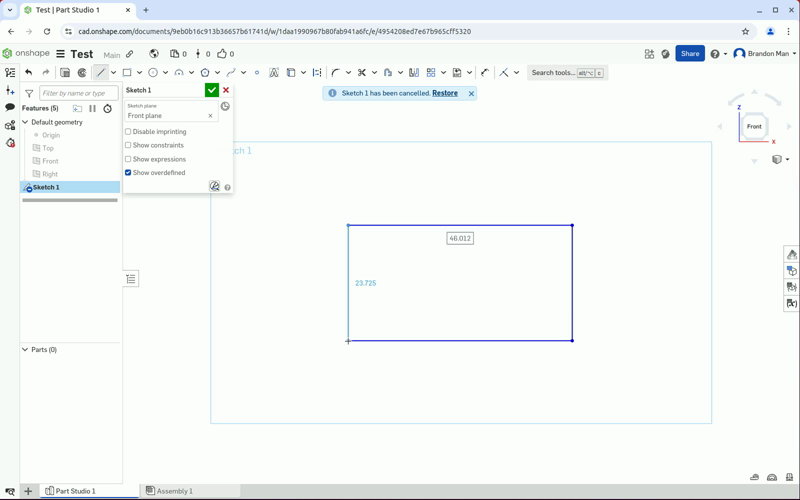
click(348, 340)
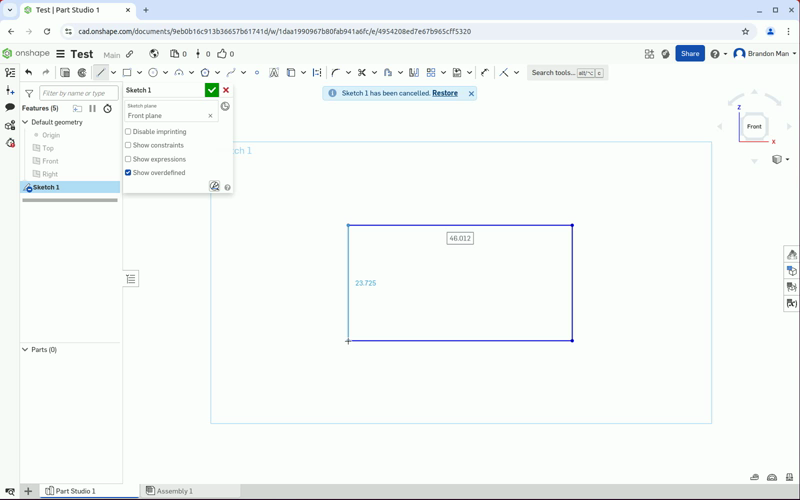
key(esc)
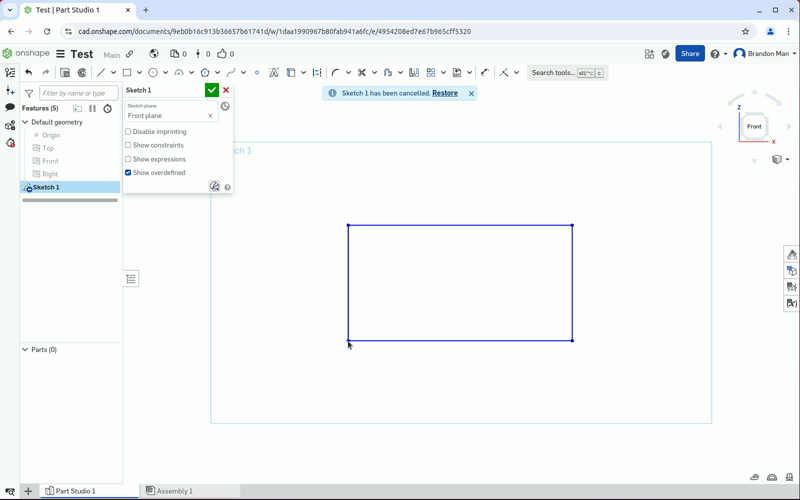
mouse_move(368, 252)
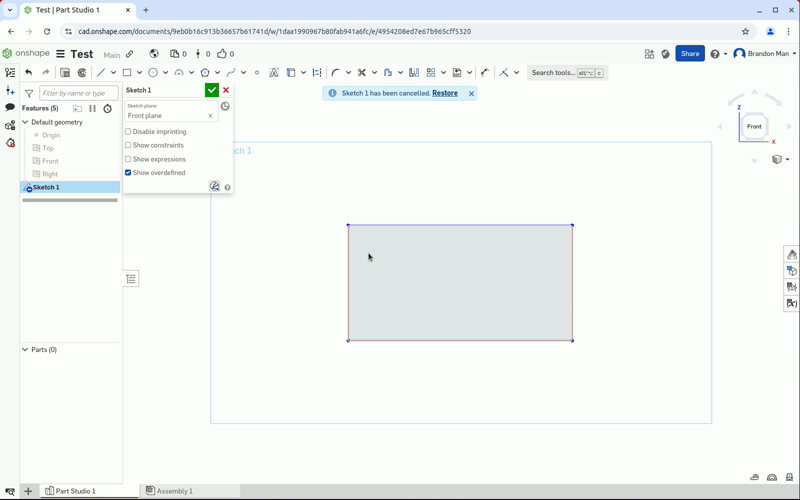
click(368, 252)
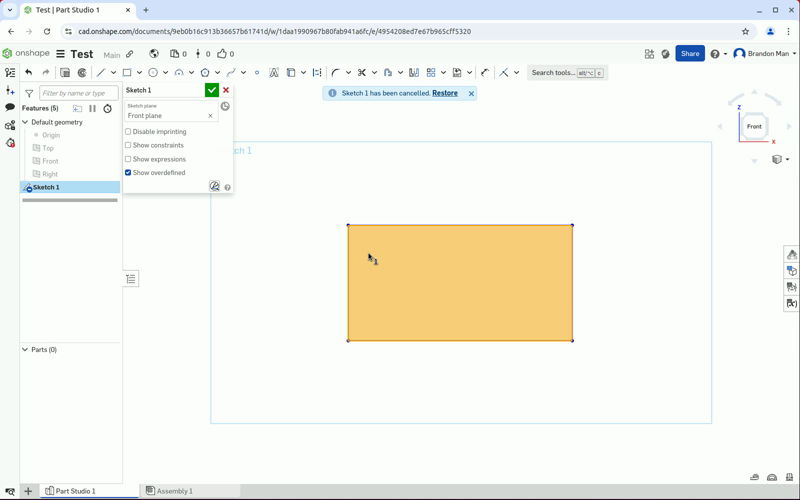
mouse_move(73, 352)
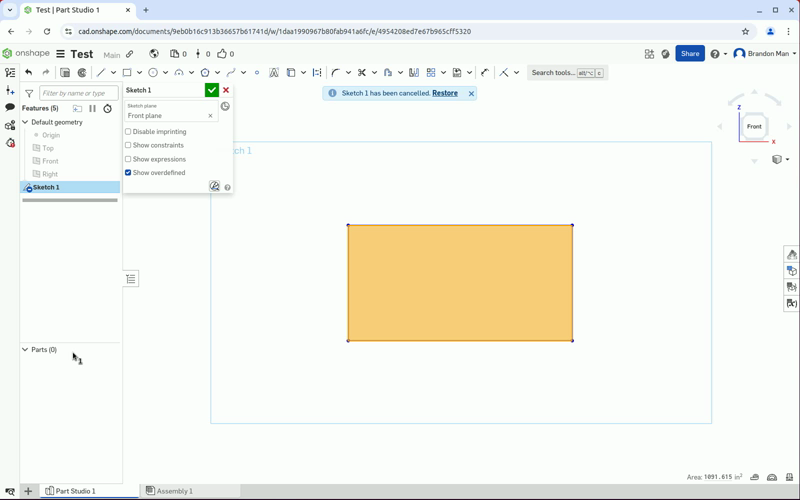
key(shift+y)
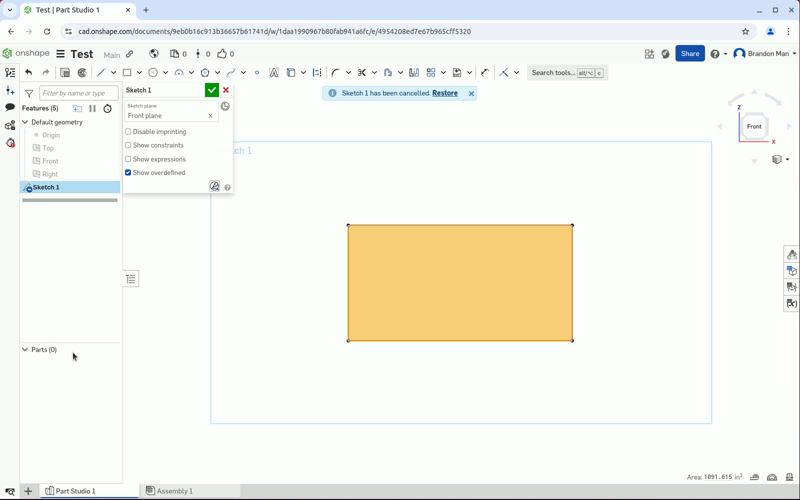
key(shift+e)
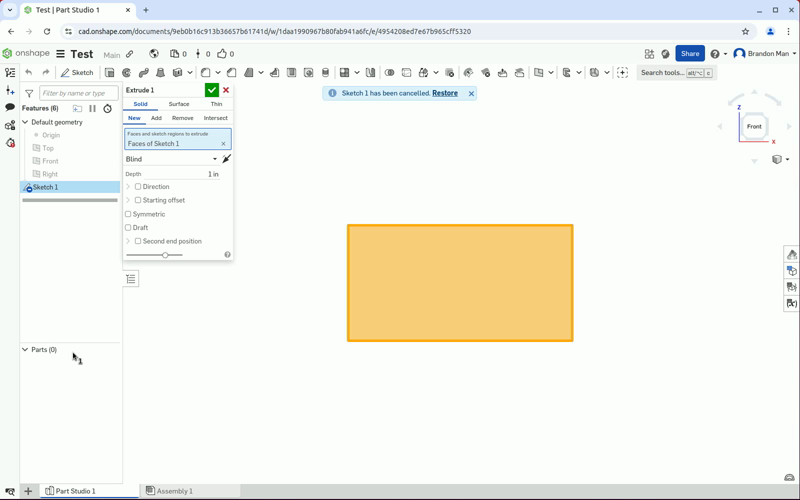
mouse_move(143, 106)
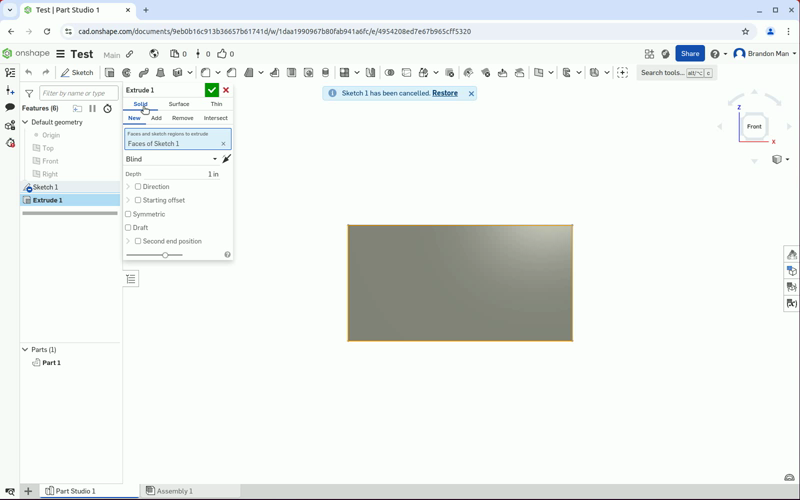
click(143, 106)
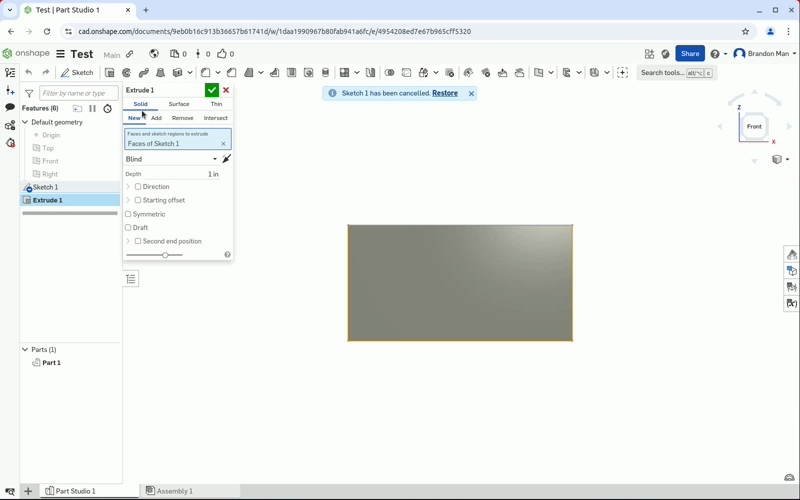
mouse_move(137, 120)
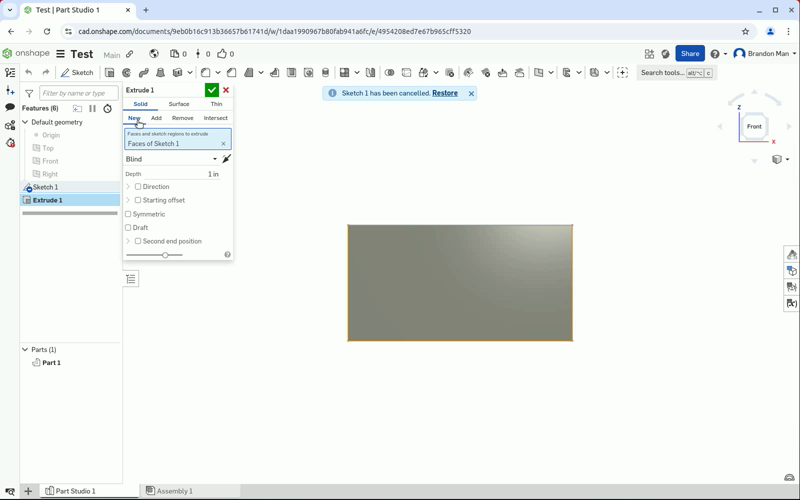
click(137, 120)
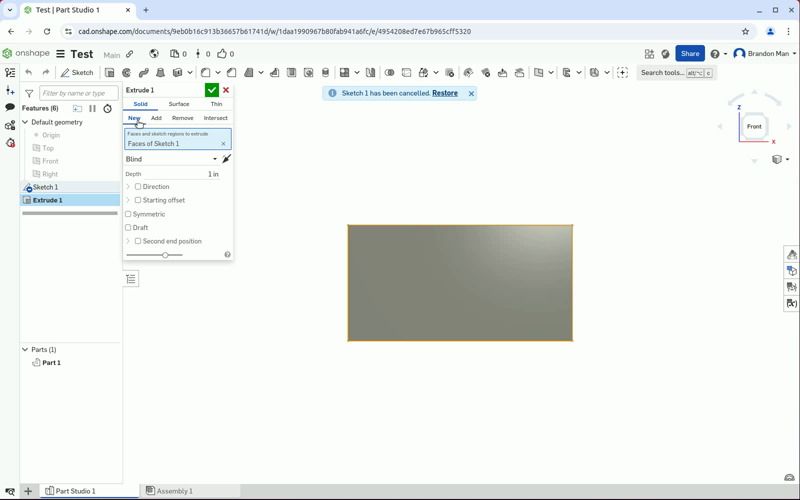
key(tab, 4)
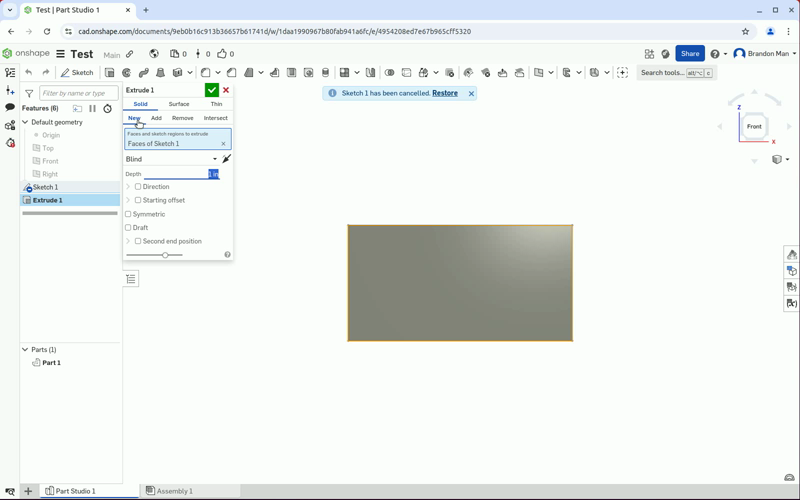
text(31.292)
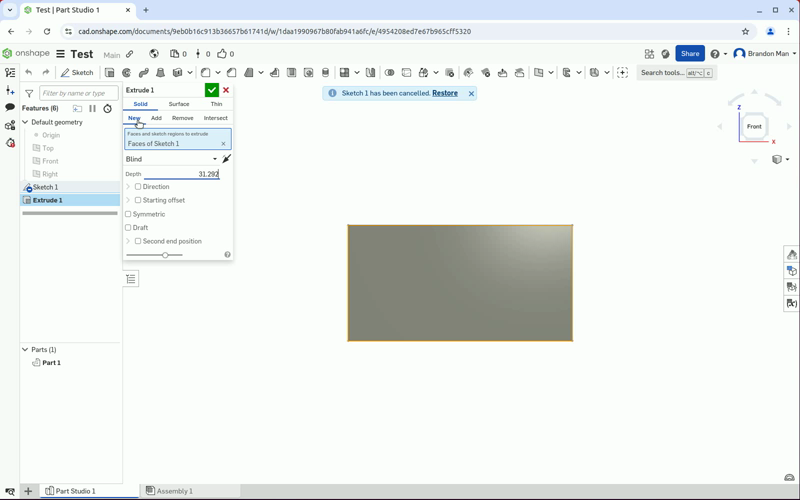
key(tab, 3)
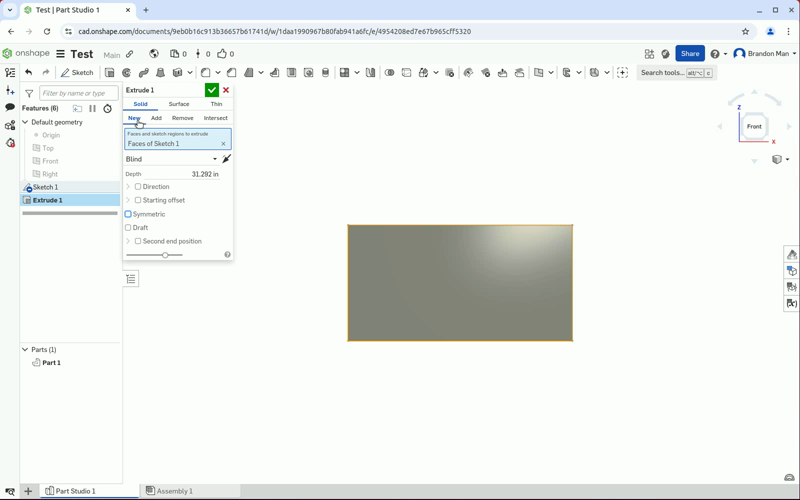
key(space)
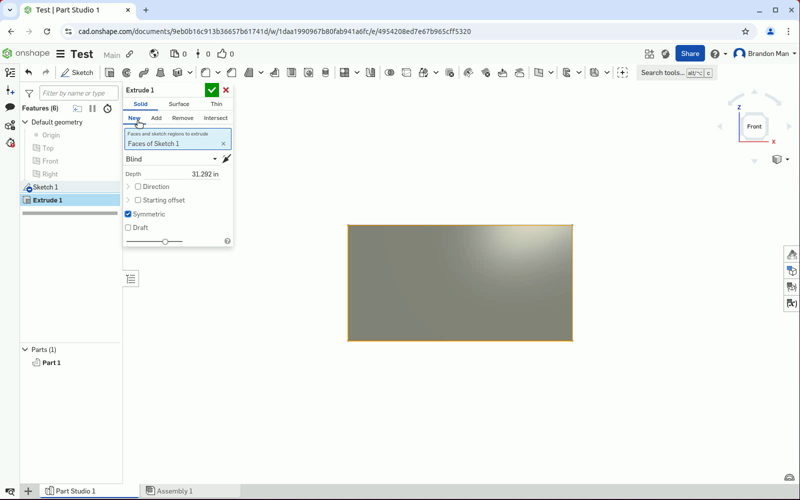
key(enter)
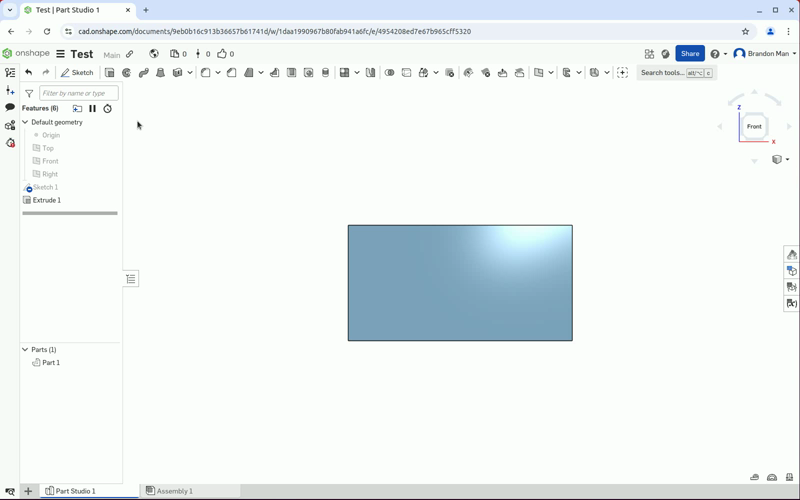
key(shift+h)
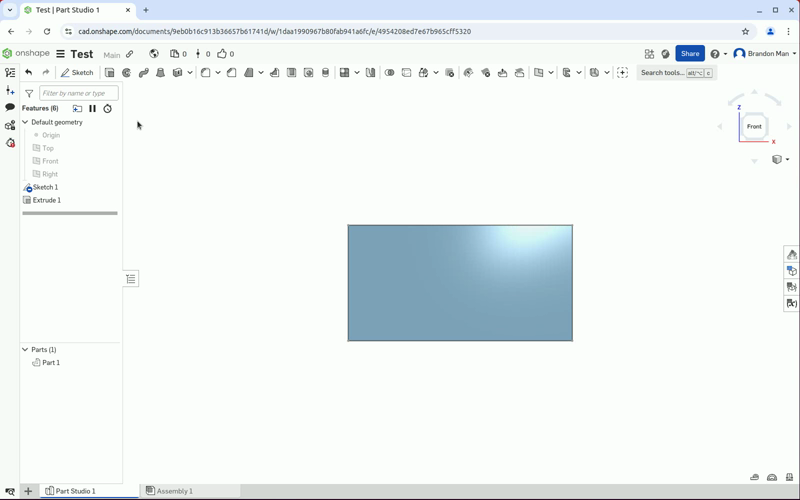
key(shift+h)
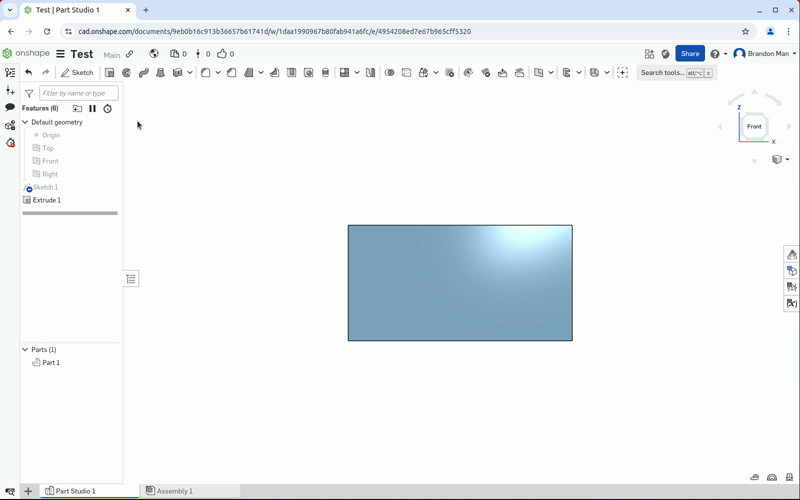
mouse_move(73, 189)
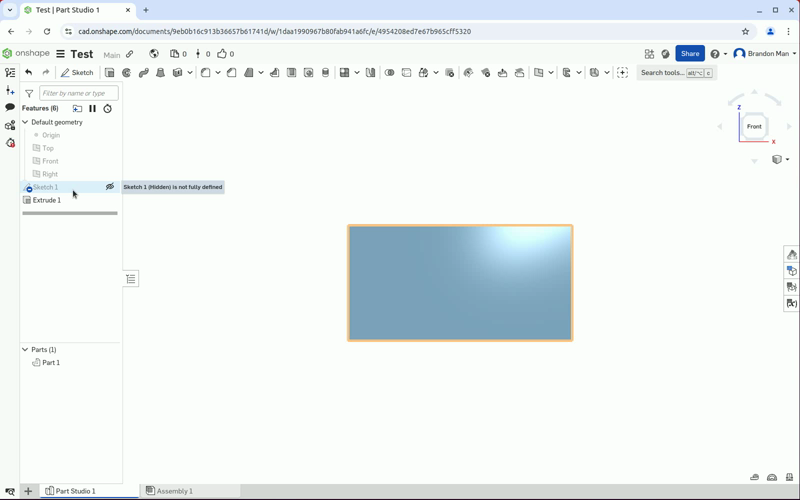
click(73, 189)
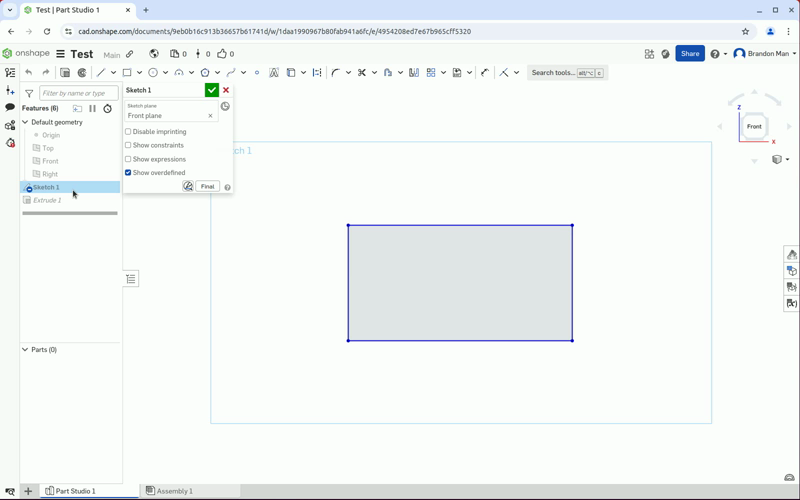
mouse_move(229, 92)
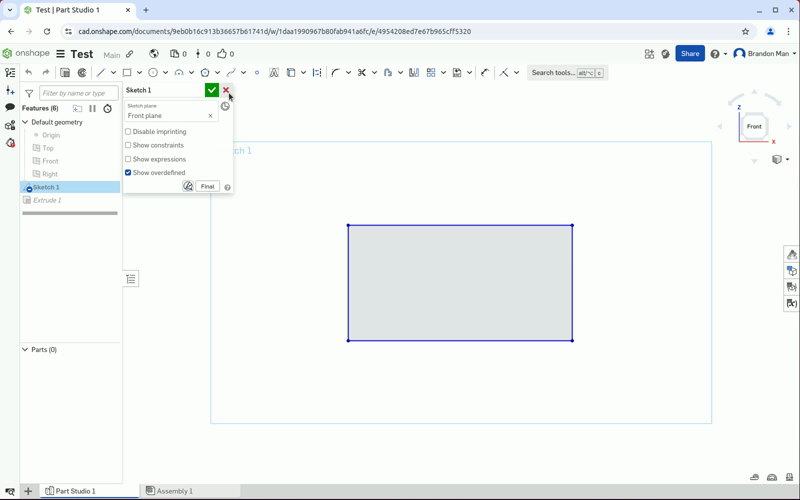
click(229, 92)
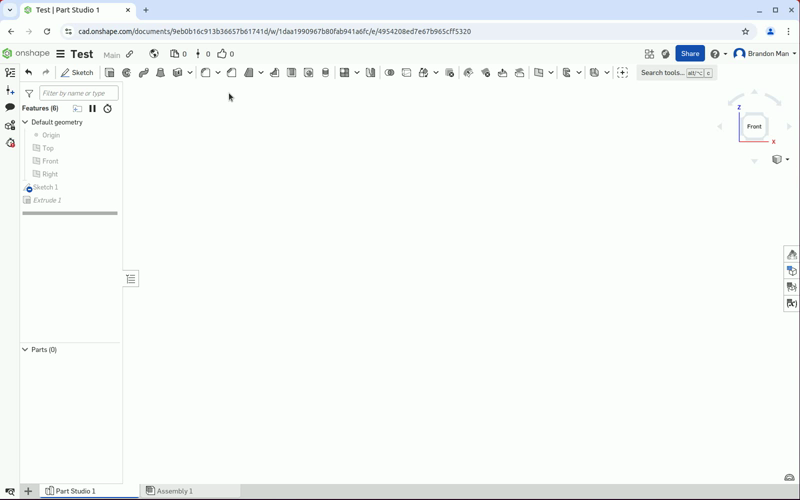
mouse_move(541, 75)
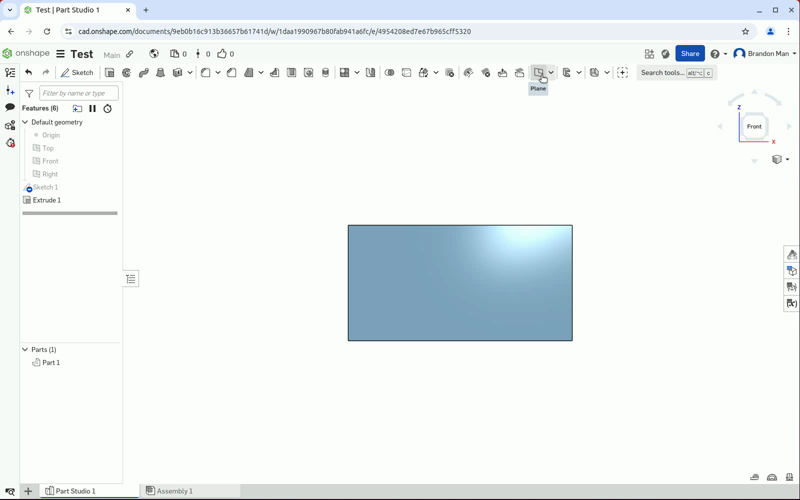
click(541, 75)
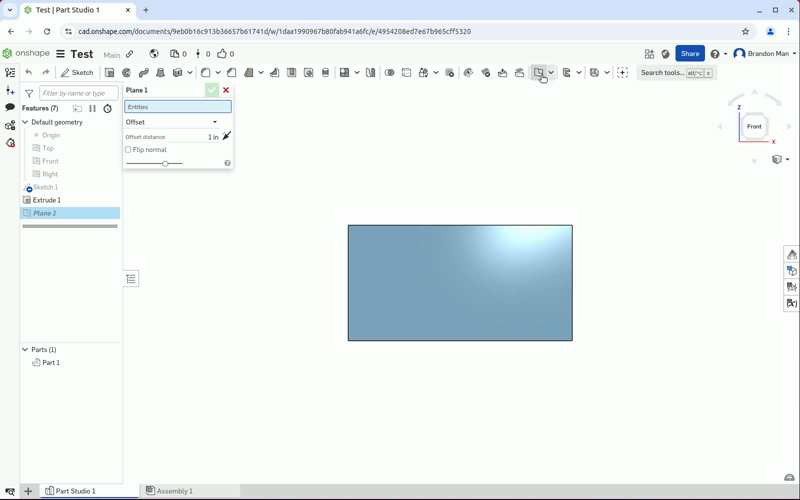
mouse_move(73, 163)
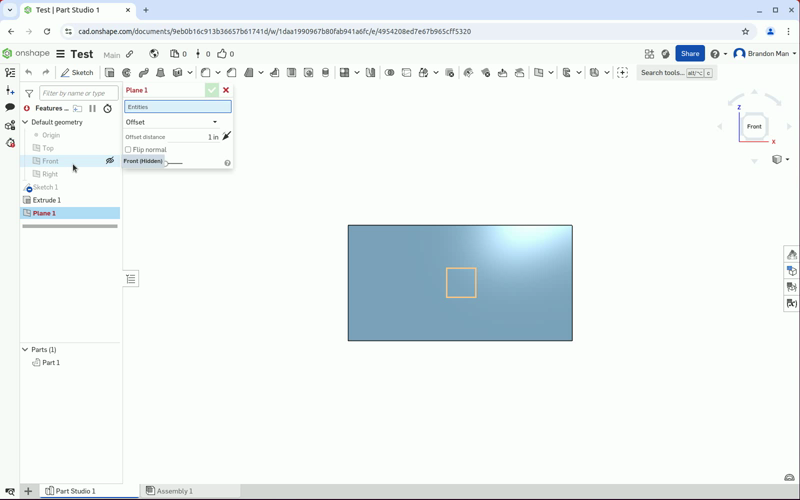
click(73, 163)
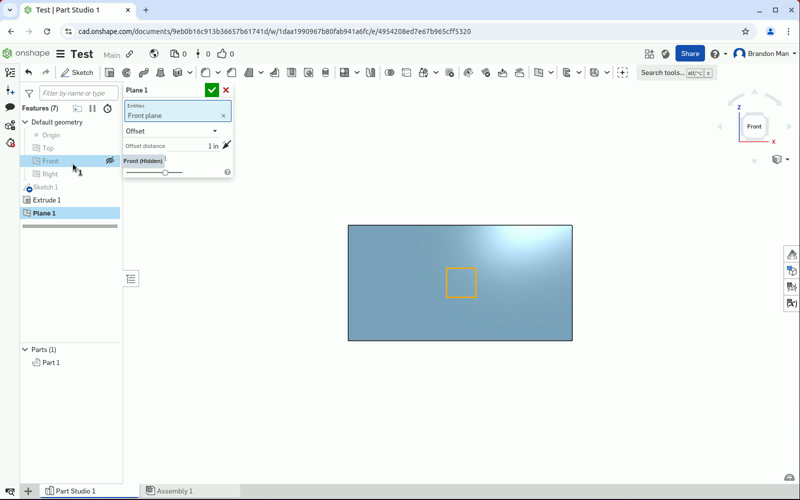
key(tab, 2)
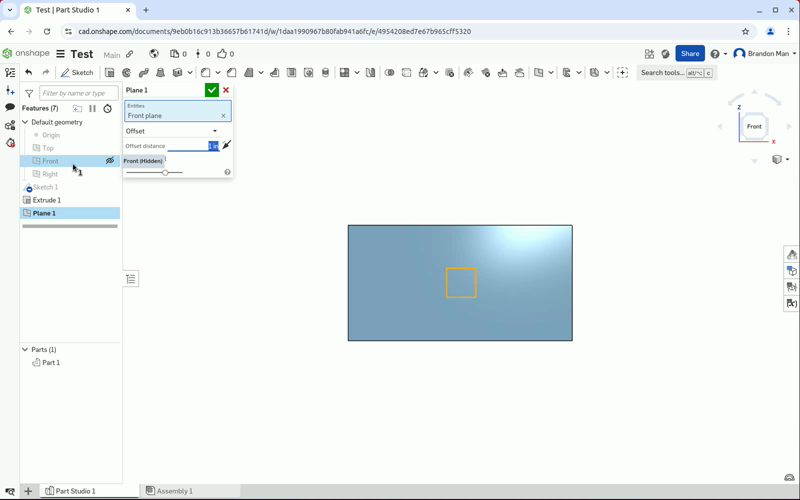
text(15.652)
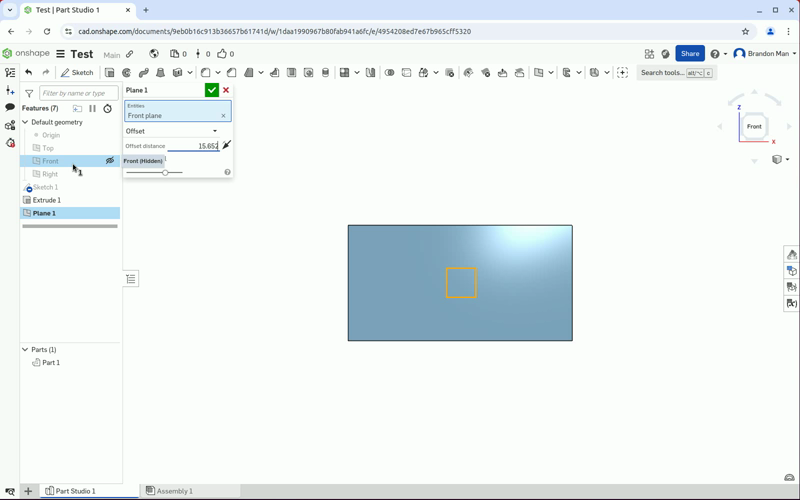
key(enter, 2)
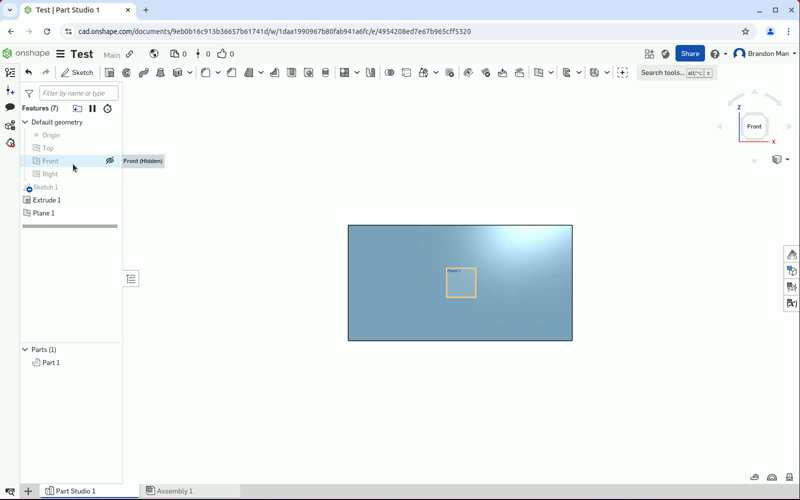
key(shift+s)
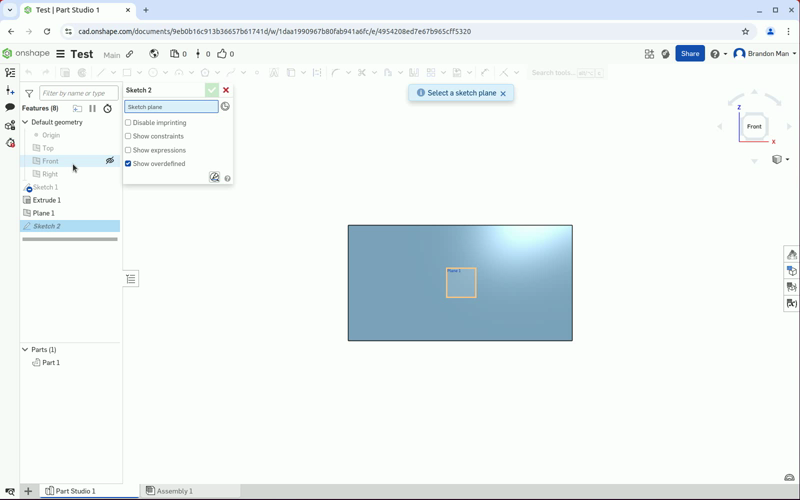
mouse_move(73, 215)
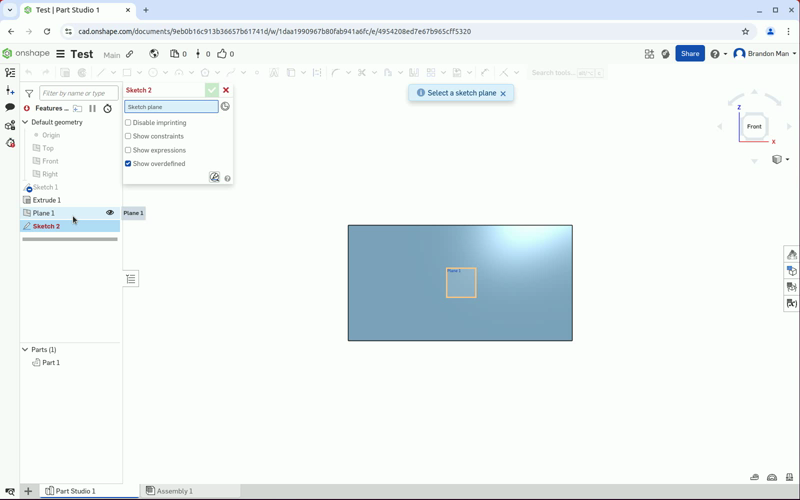
click(73, 215)
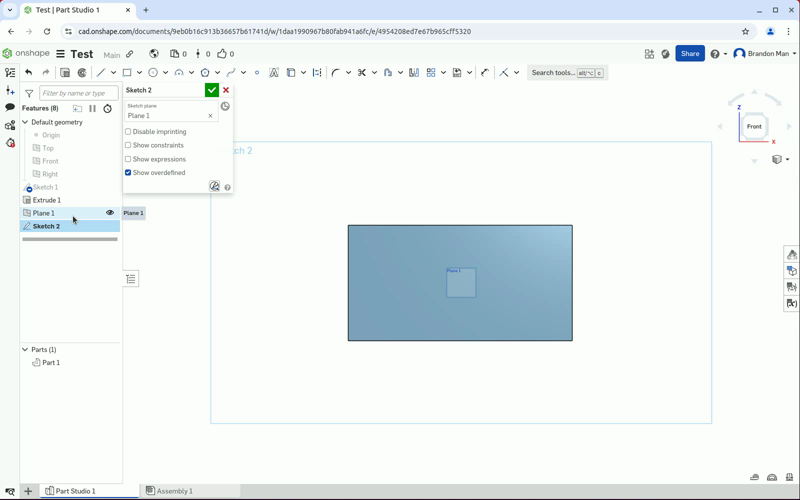
mouse_move(73, 352)
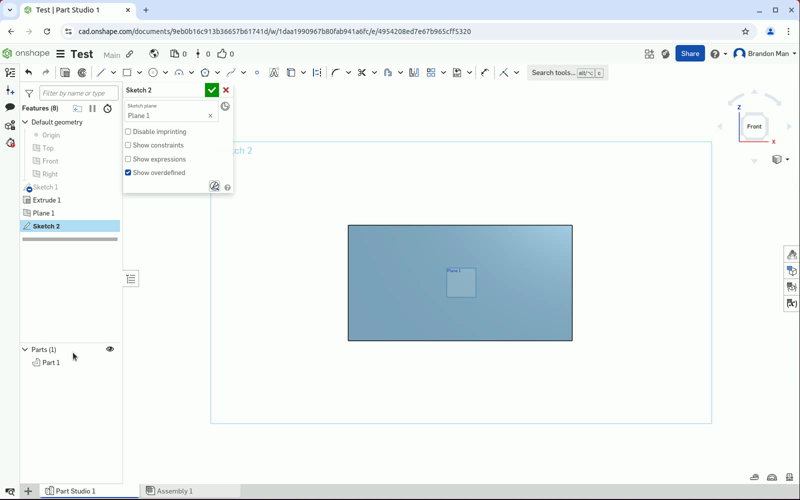
key(y)
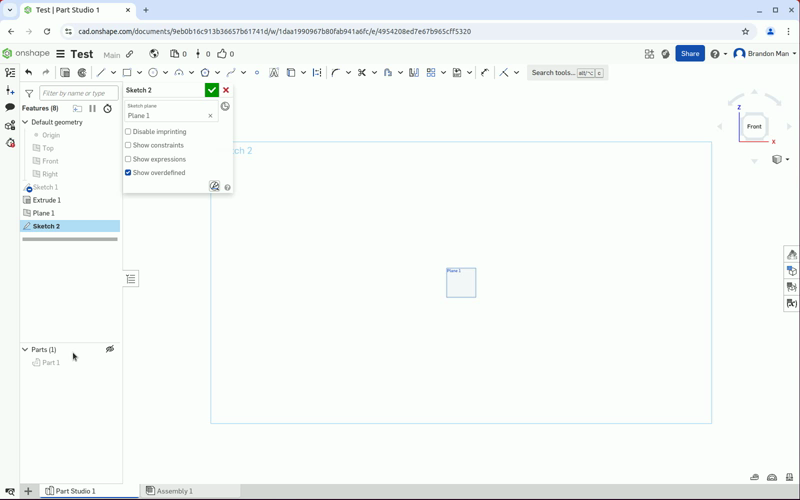
key(l)
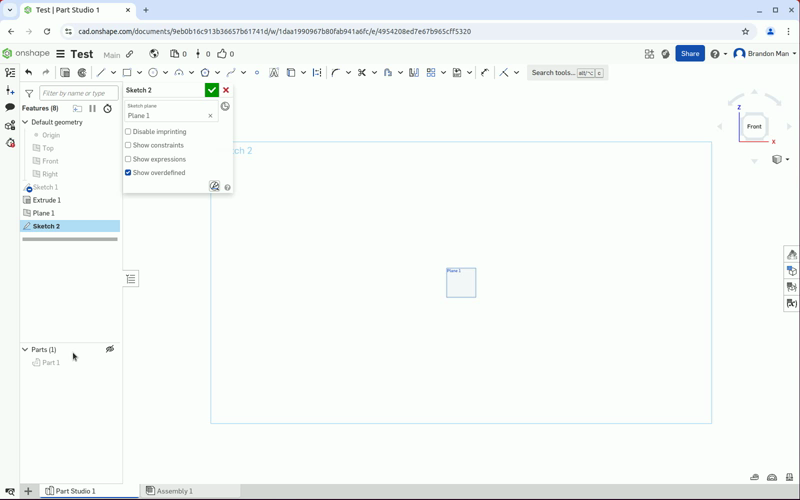
key_down(shift)
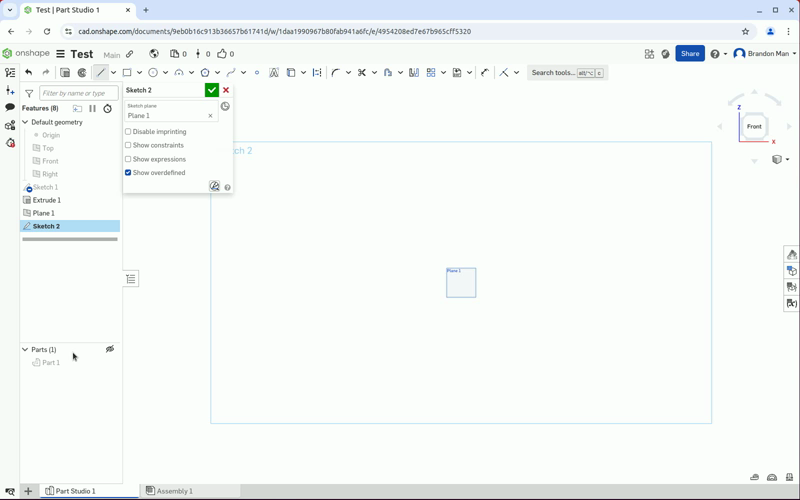
mouse_move(348, 340)
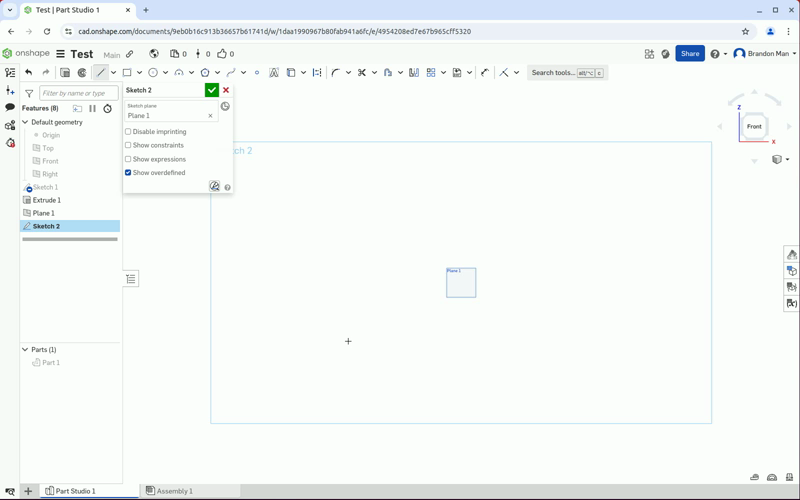
click(348, 340)
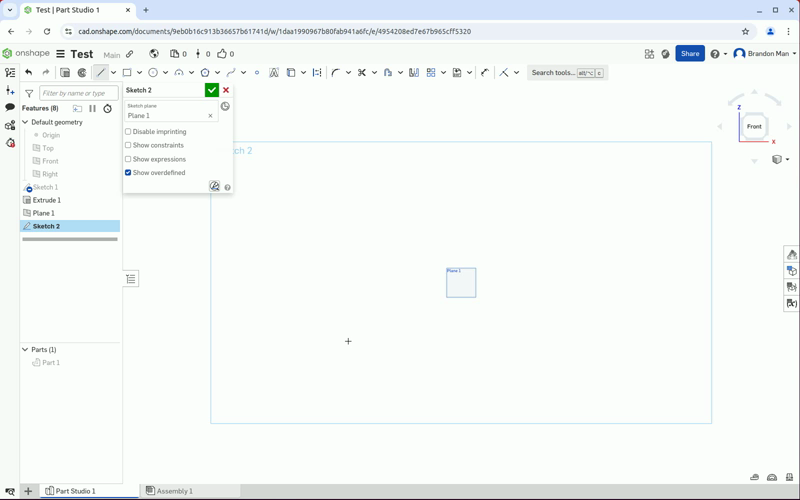
key_up(shift)
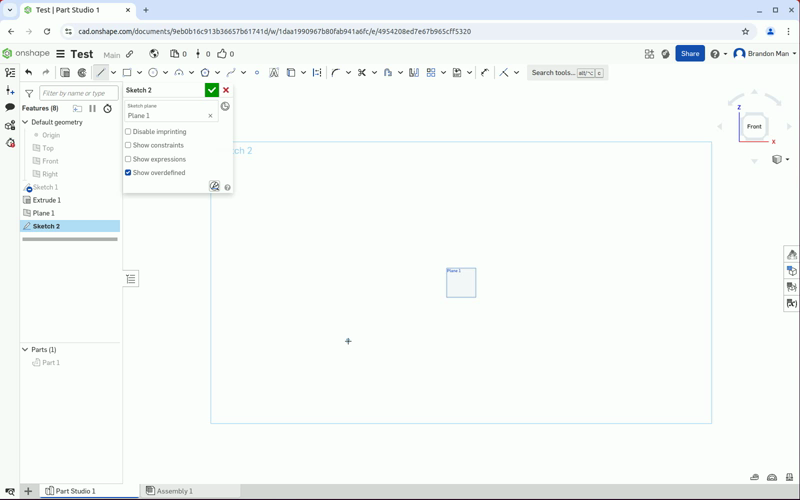
key_down(shift)
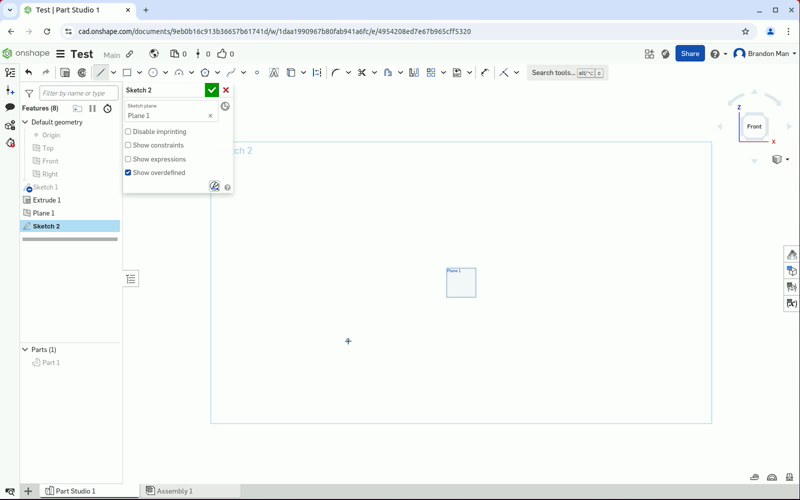
mouse_move(572, 340)
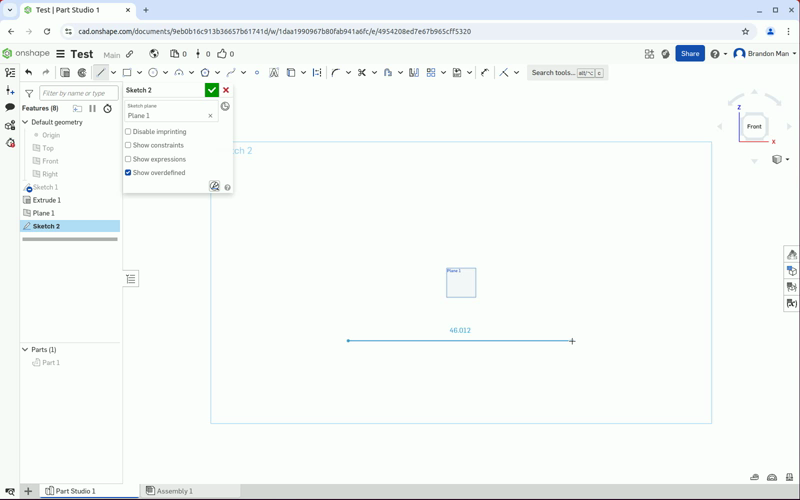
click(572, 340)
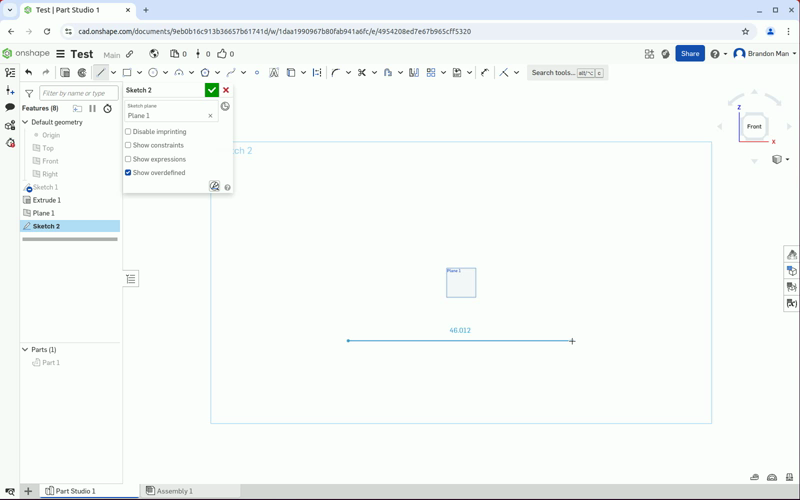
key_up(shift)
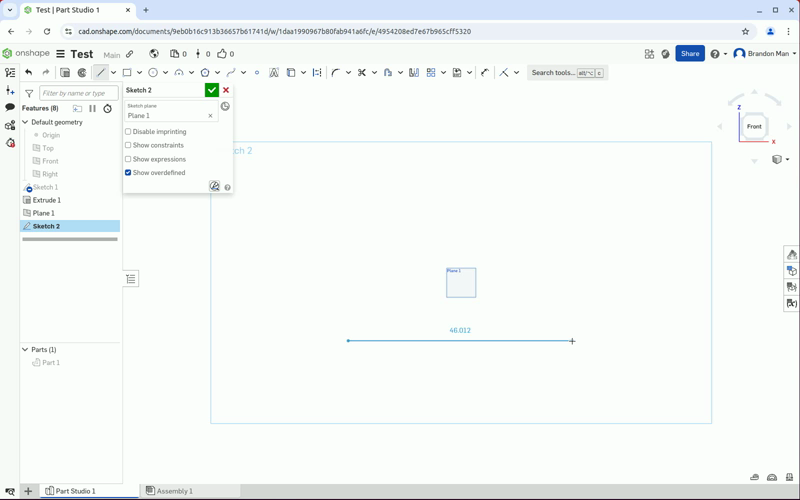
key_down(shift)
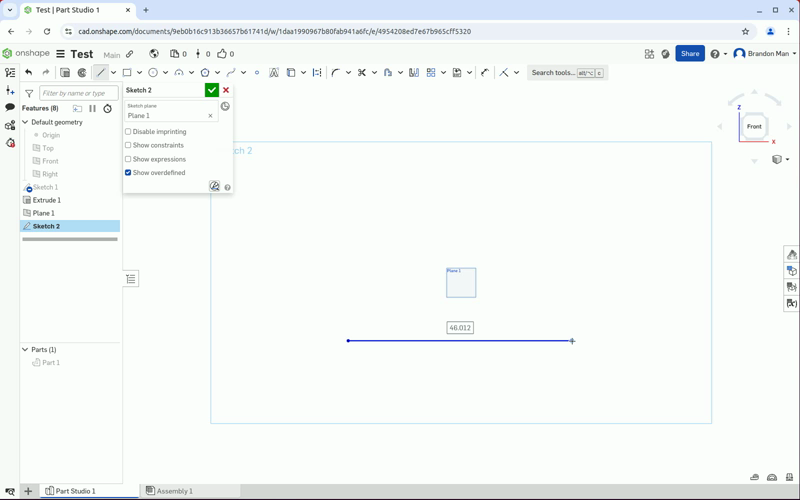
mouse_move(572, 264)
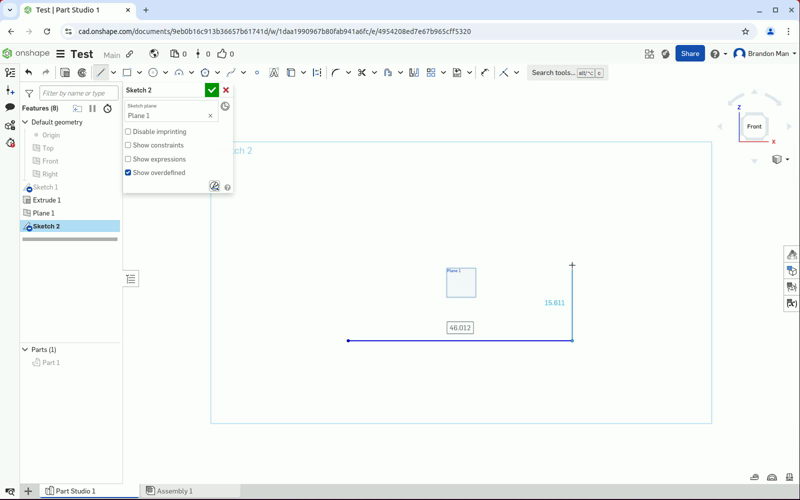
click(572, 264)
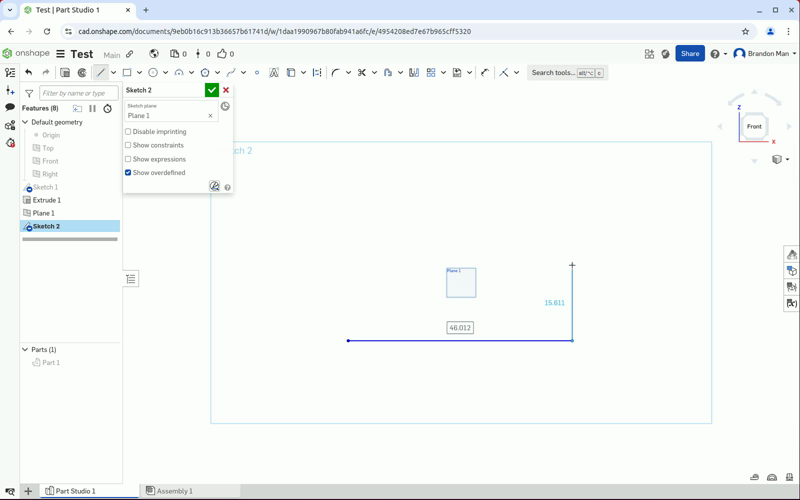
key_up(shift)
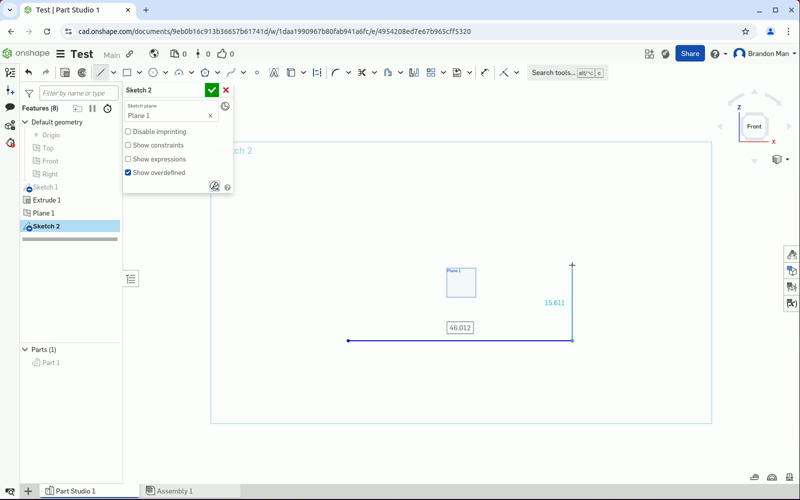
key_down(shift)
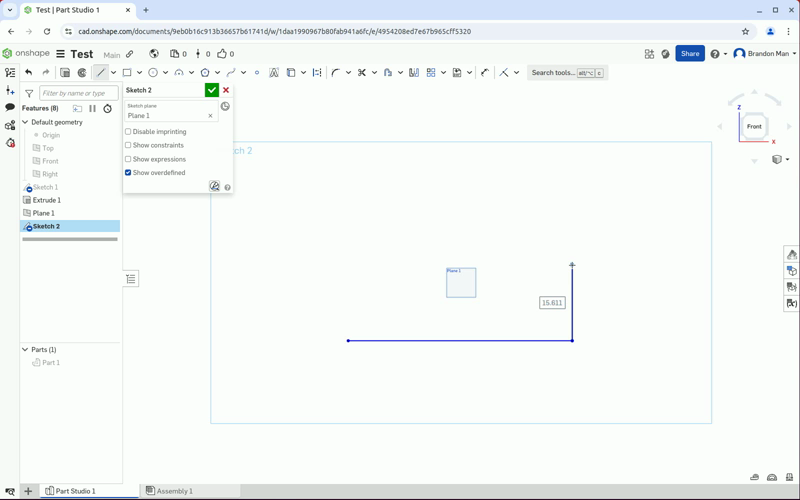
mouse_move(348, 264)
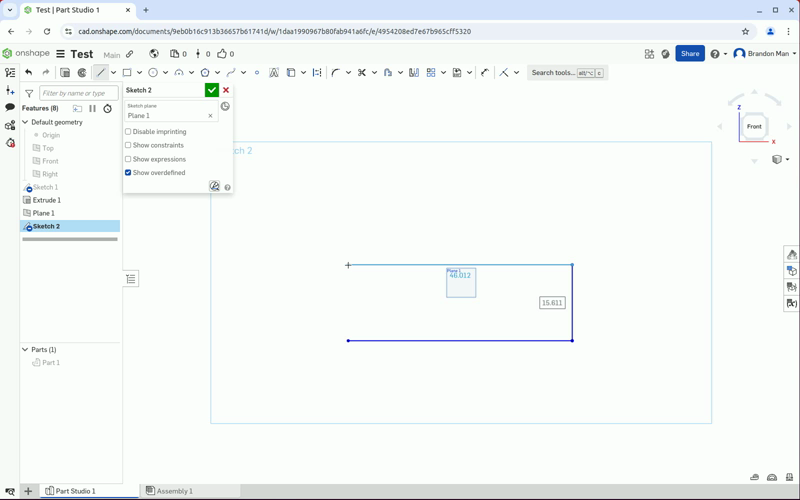
click(348, 264)
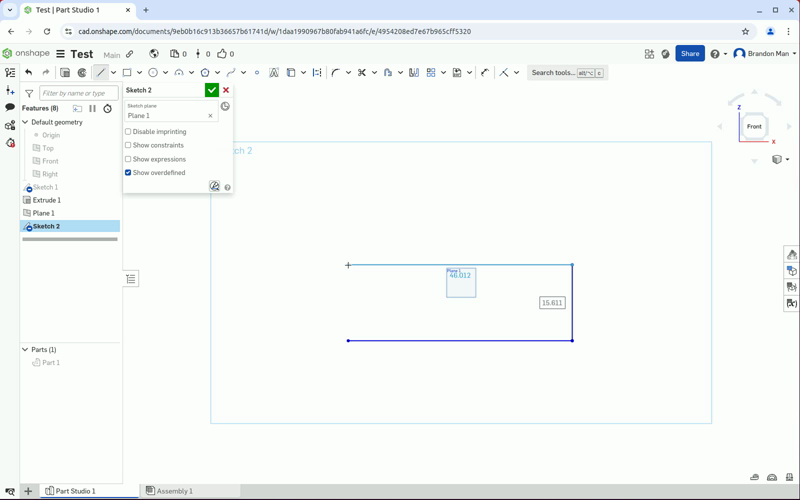
key_up(shift)
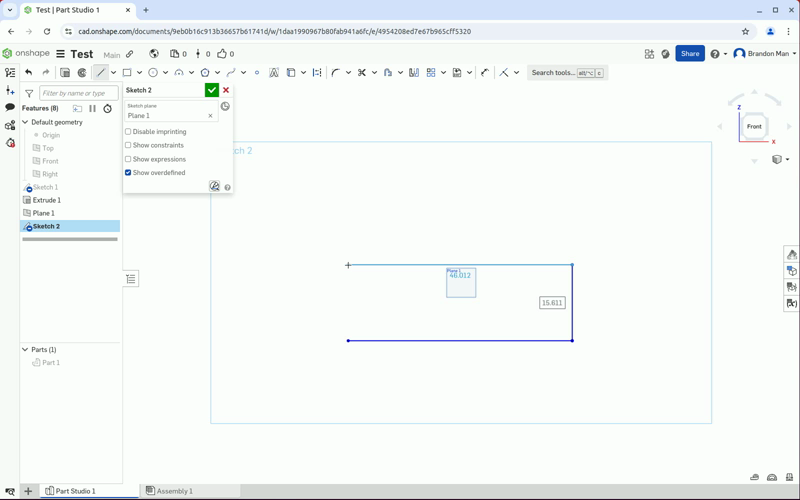
key_down(shift)
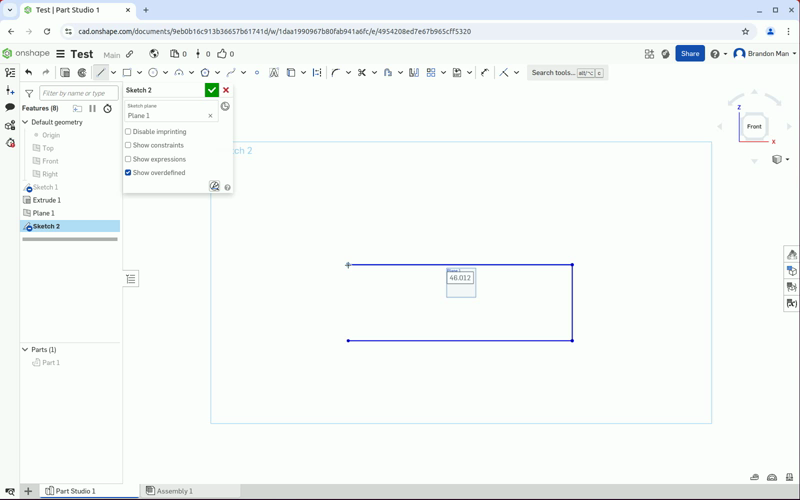
mouse_move(348, 340)
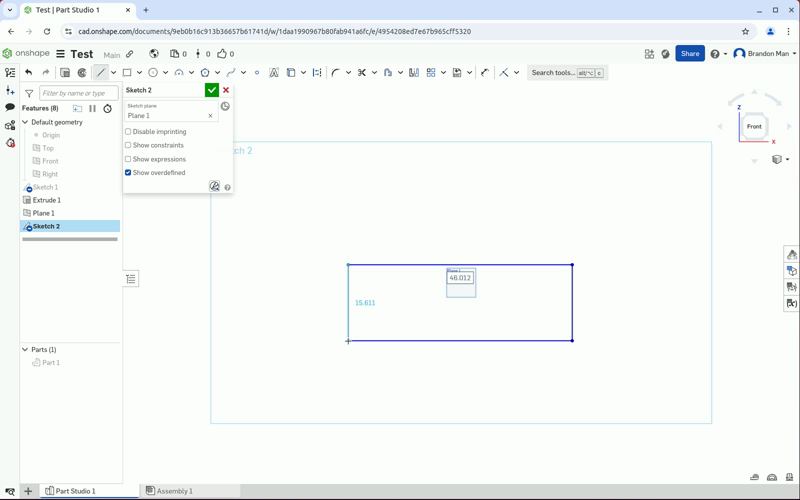
key_up(shift)
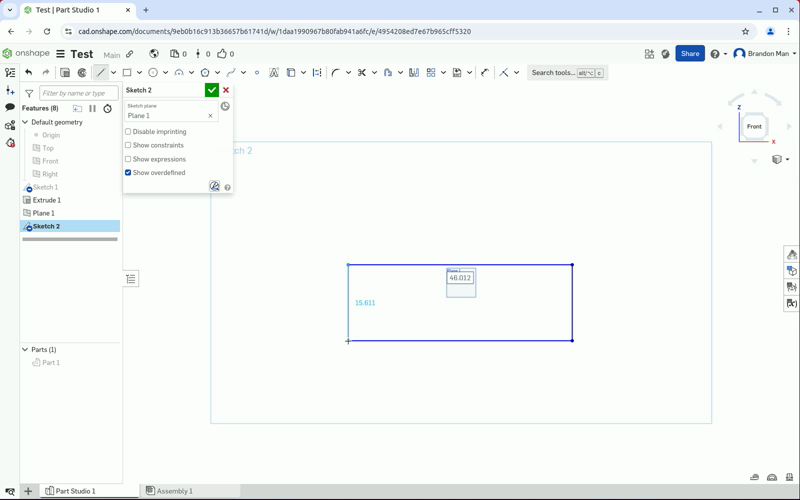
click(348, 340)
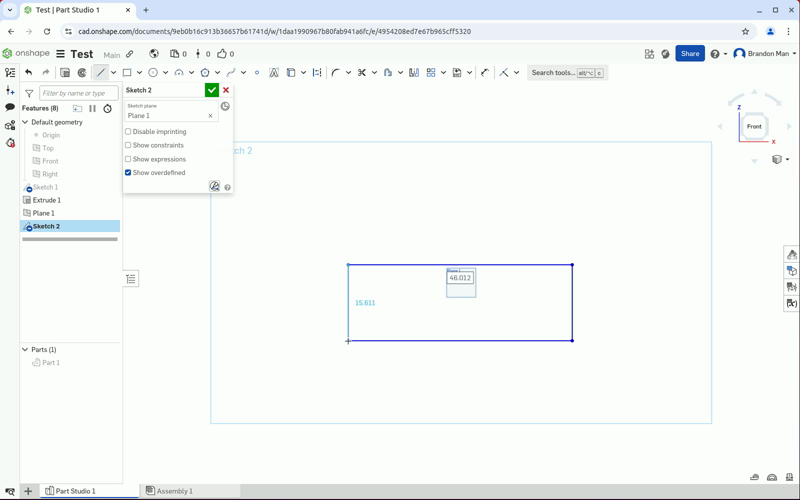
key(esc)
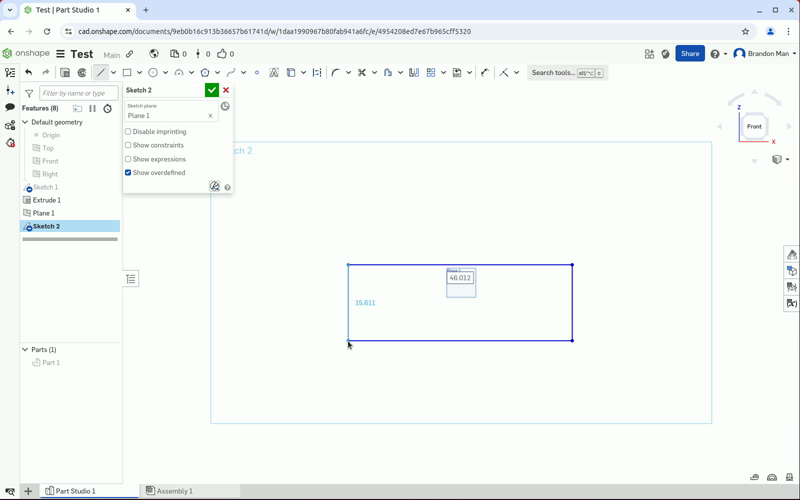
mouse_move(493, 311)
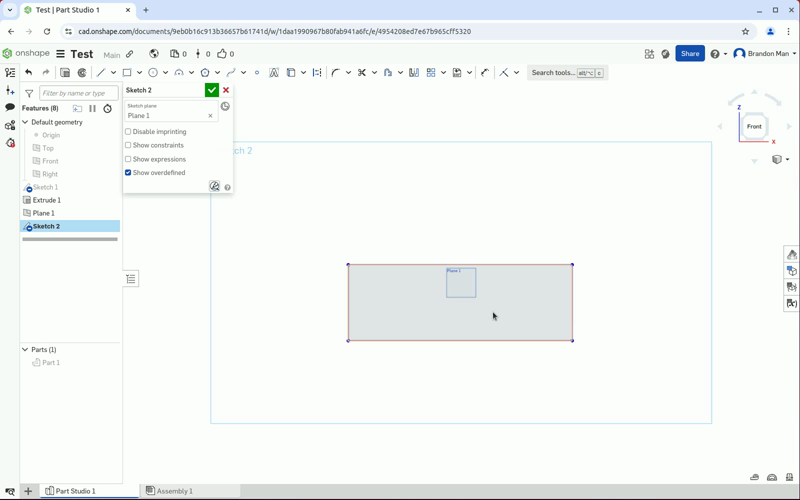
click(493, 311)
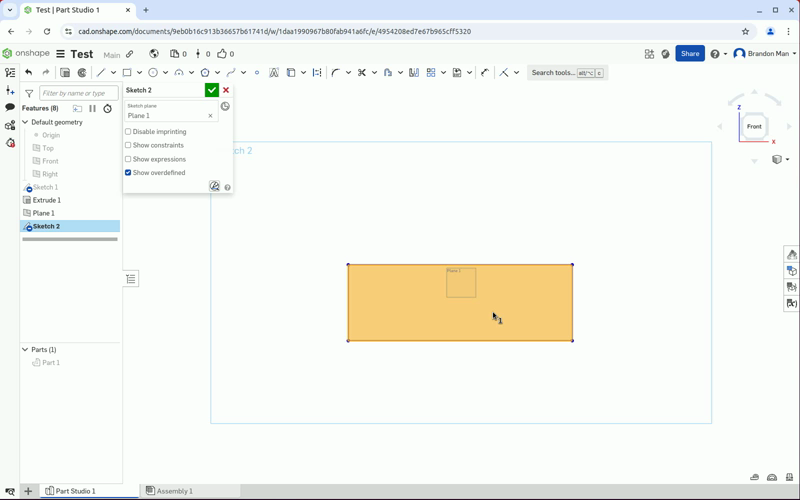
mouse_move(73, 352)
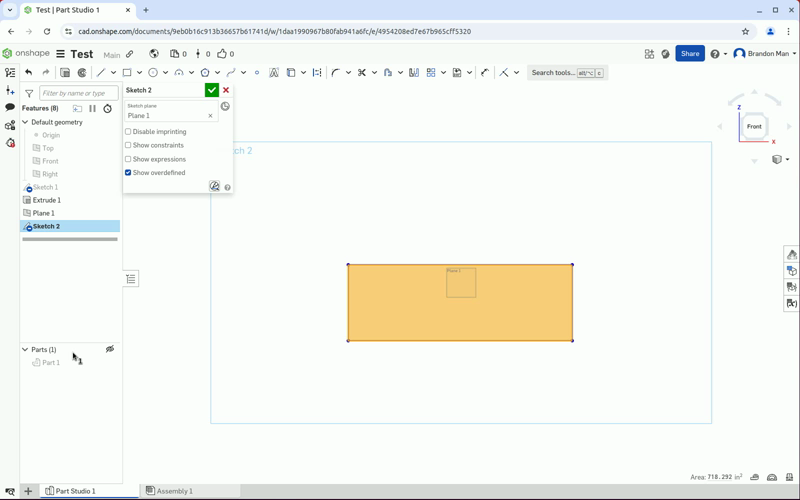
key(shift+y)
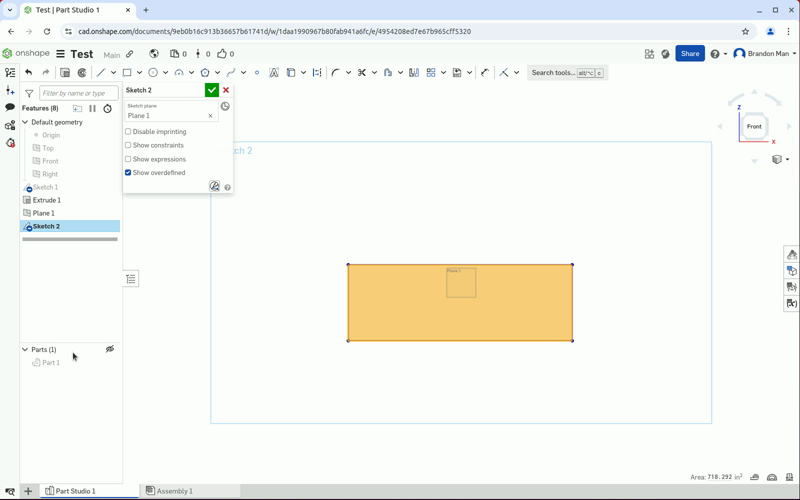
key(shift+e)
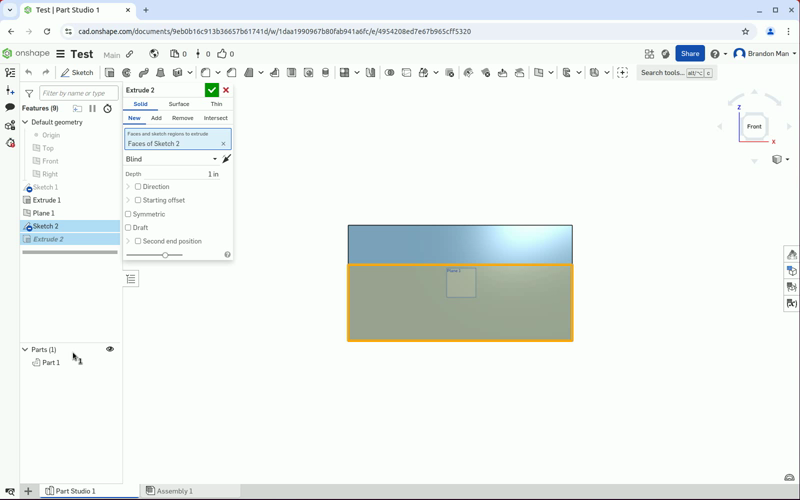
mouse_move(143, 106)
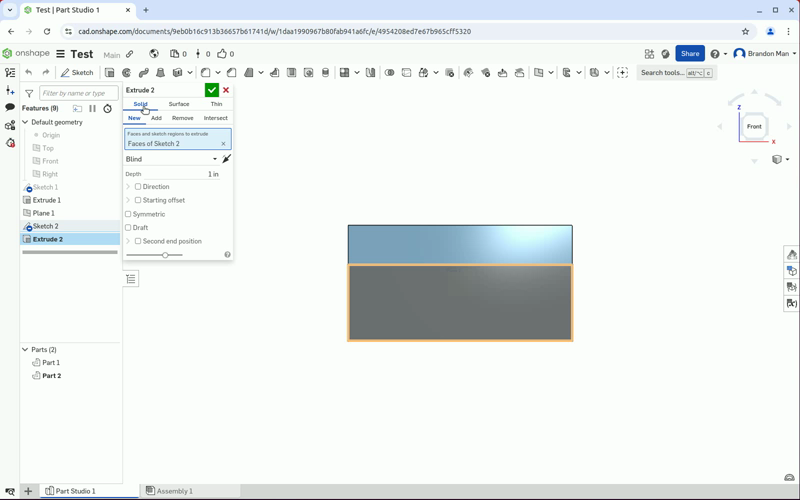
click(143, 106)
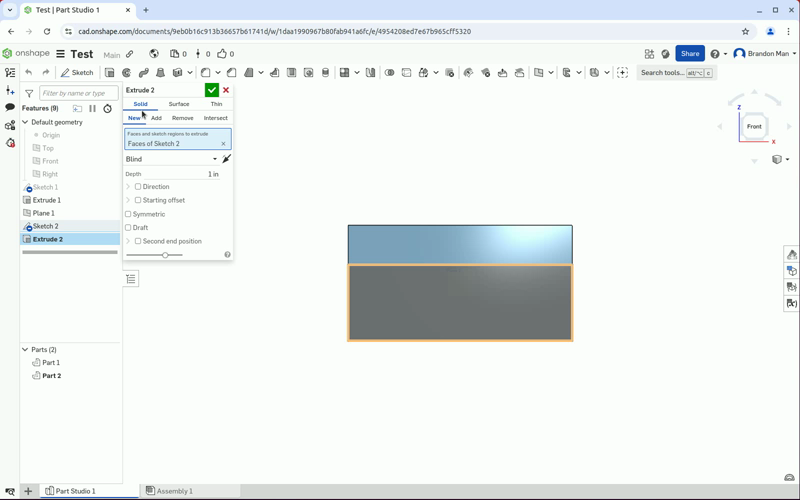
mouse_move(137, 120)
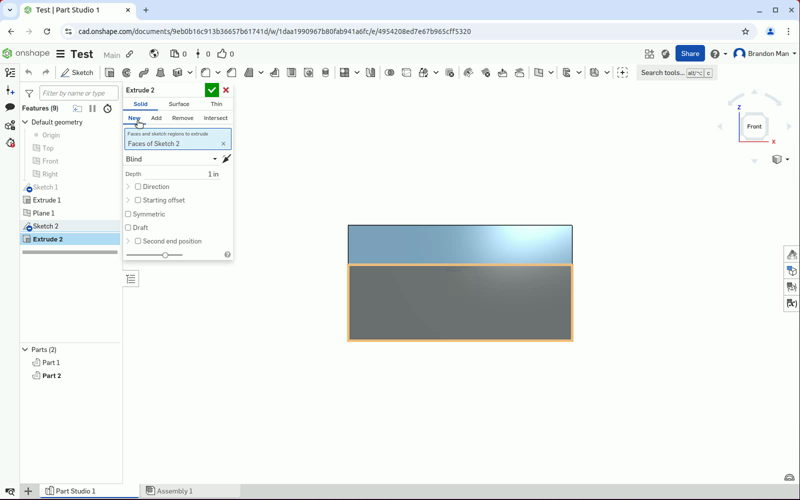
click(137, 120)
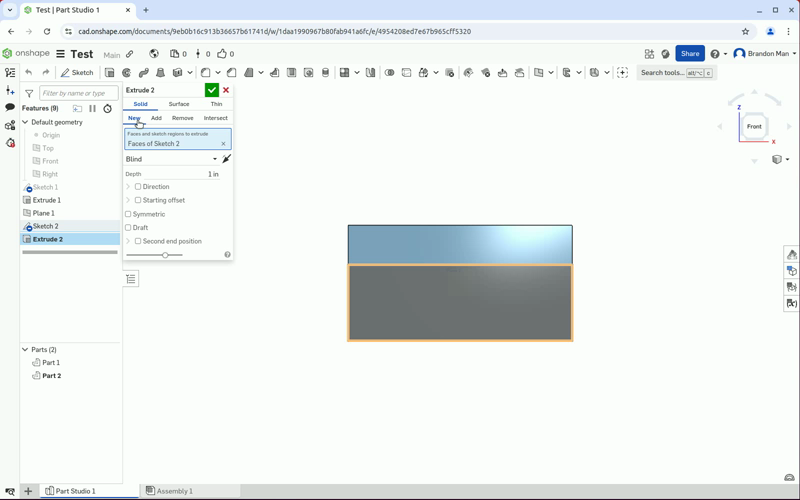
key(tab, 4)
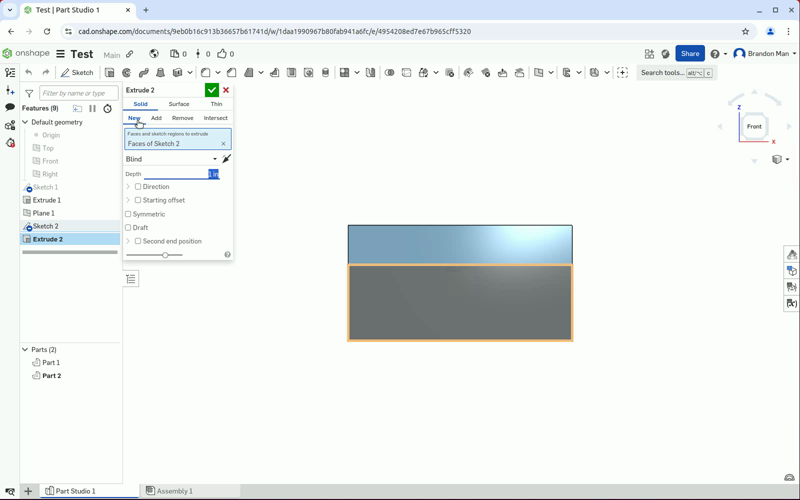
text(0.241)
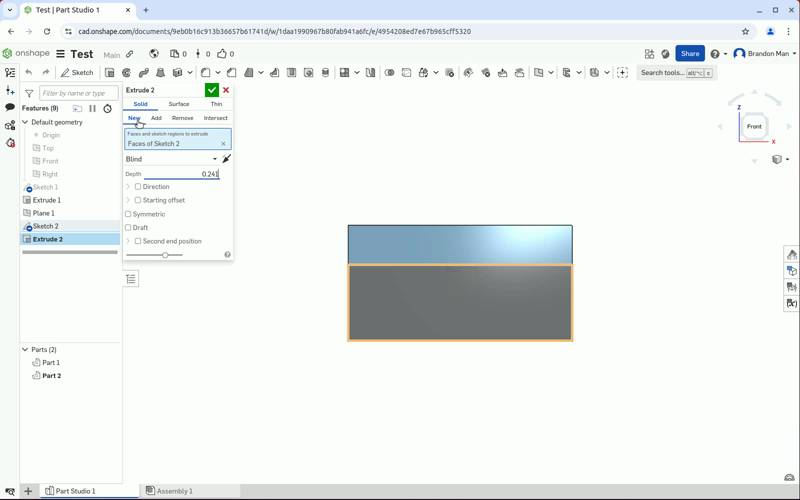
key(enter)
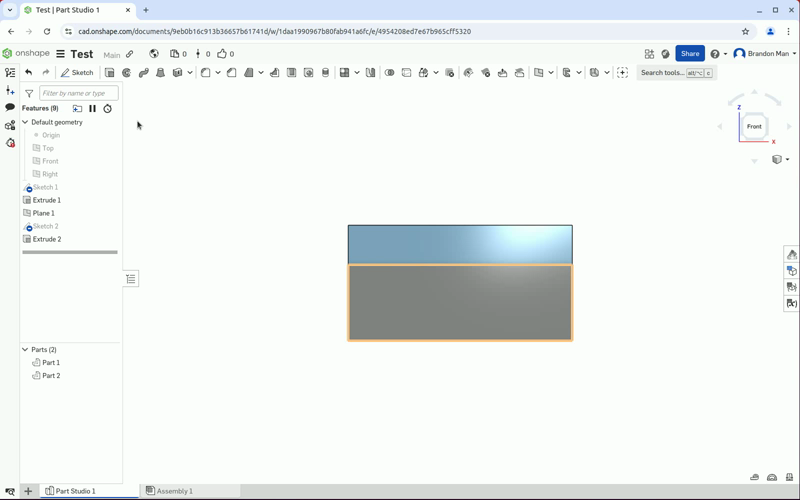
key(shift+h)
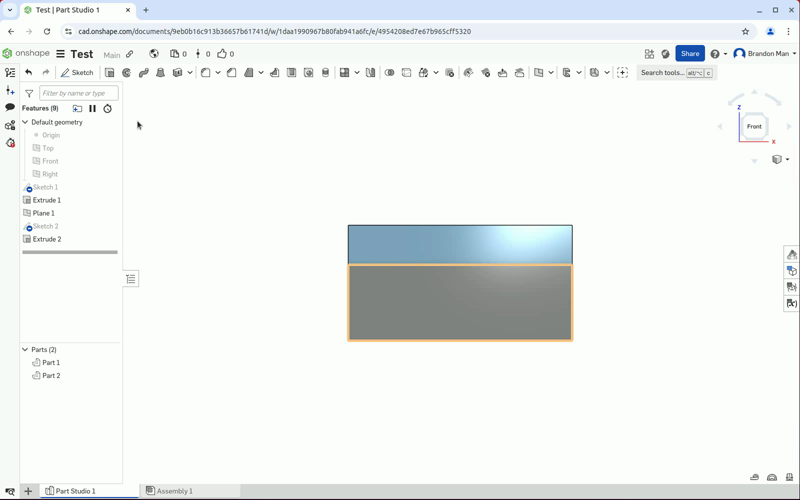
key(shift+h)
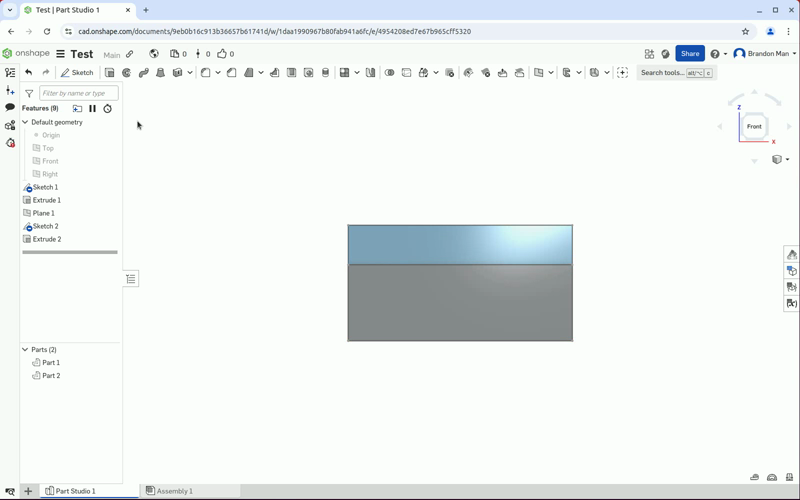
key(shift+7)
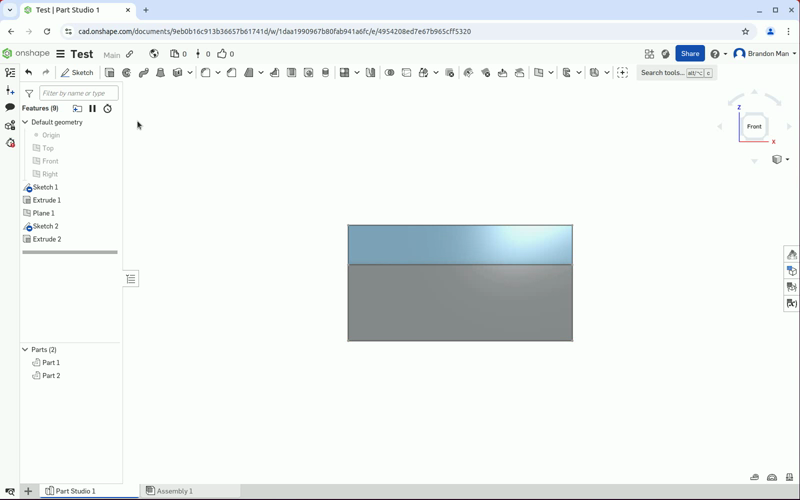
key(left, 2)
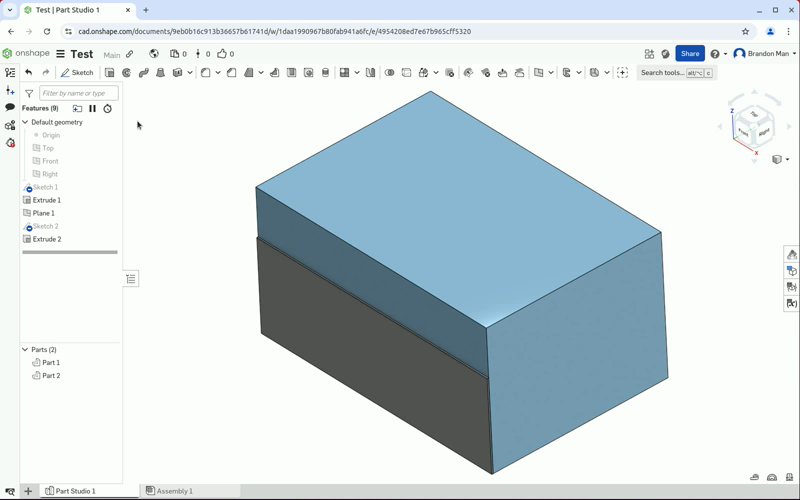
key(down, 2)
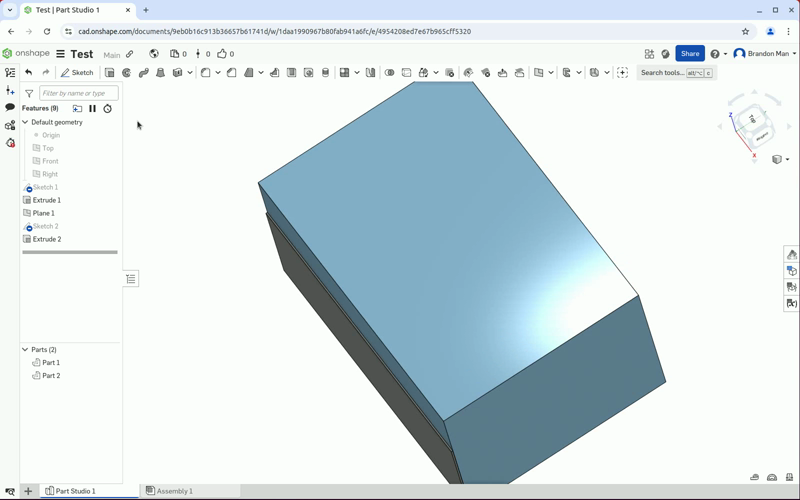
key(up, 2)
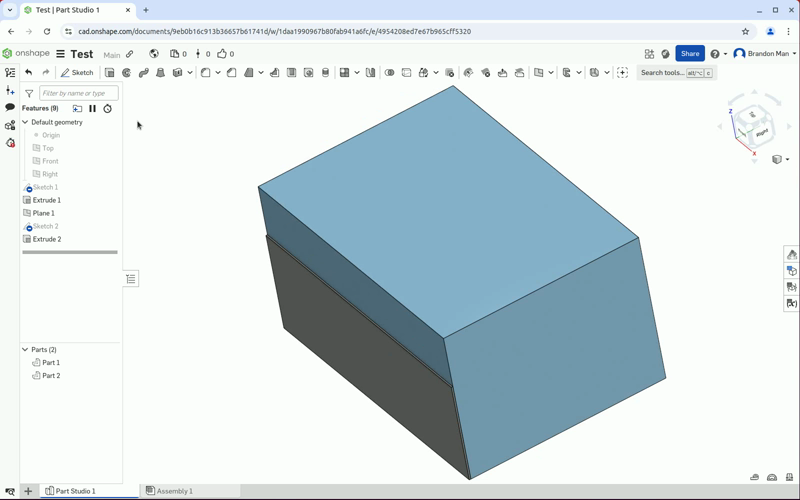
key(right, 2)
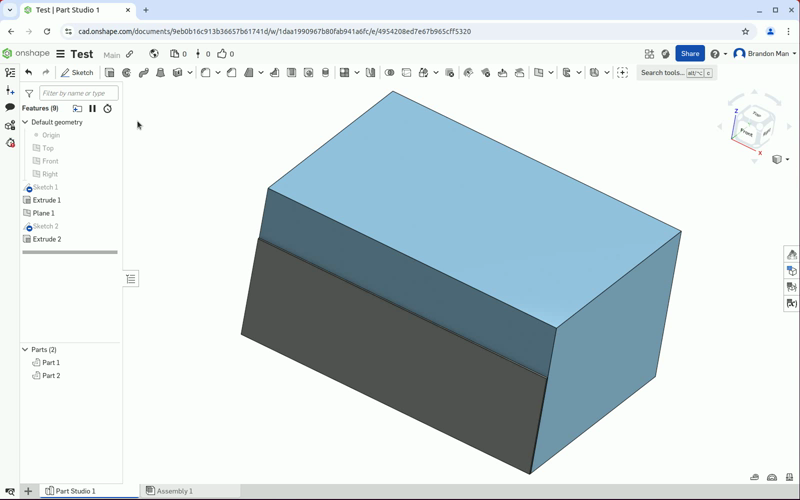
mouse_move(73, 189)
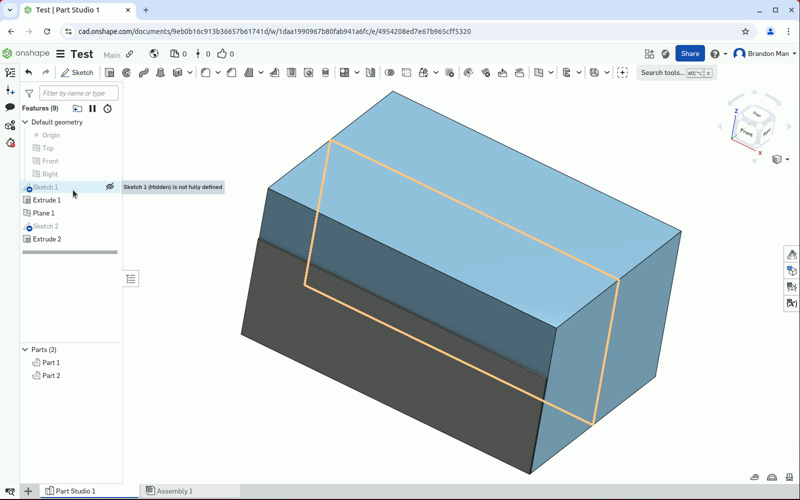
click(73, 189)